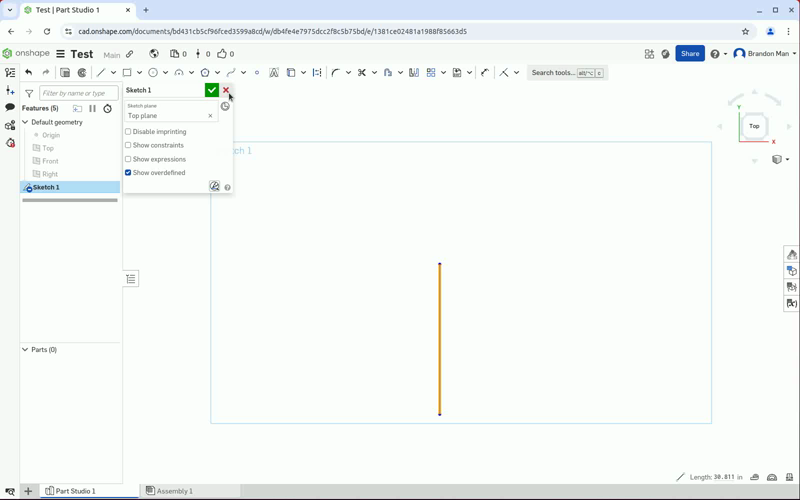
key(shift+h)
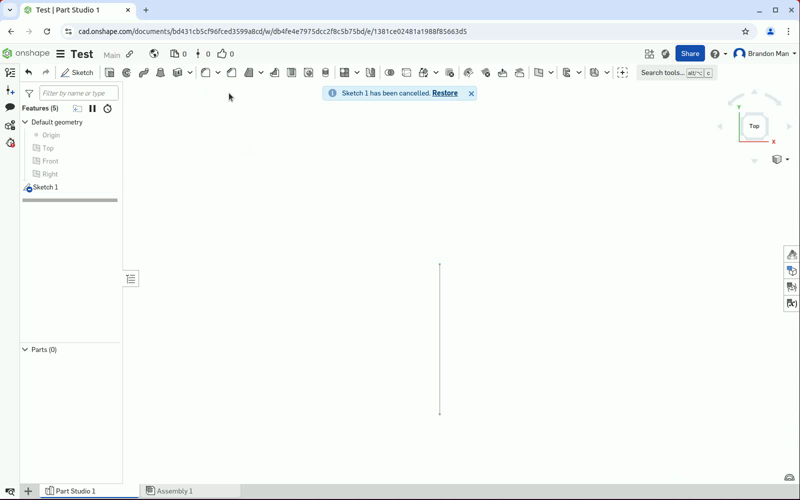
key(shift+s)
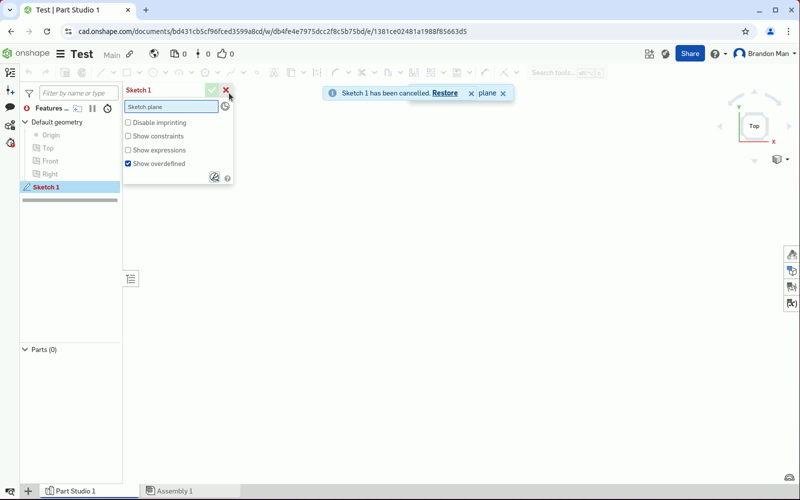
mouse_move(73, 150)
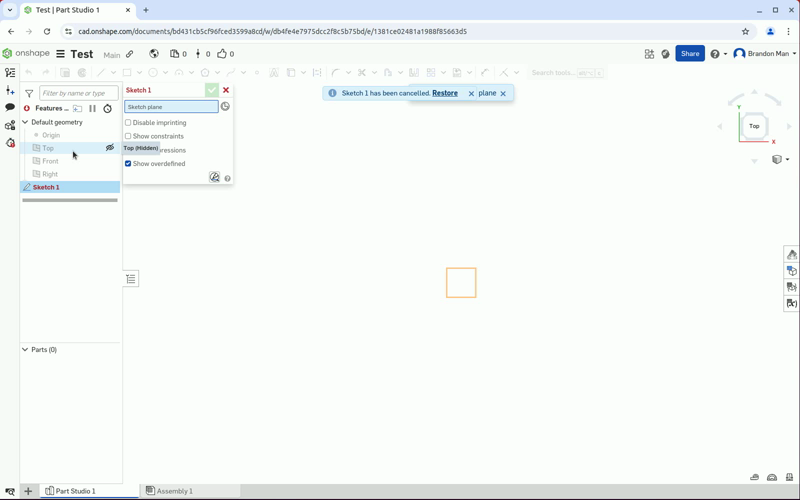
click(73, 150)
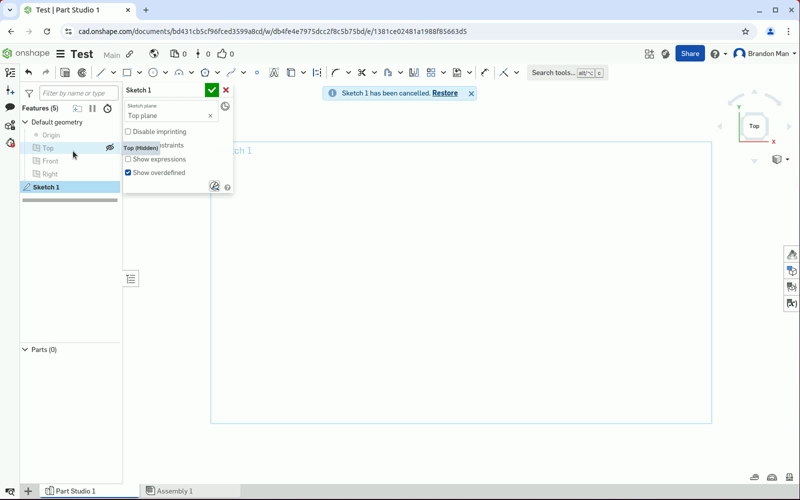
mouse_move(73, 352)
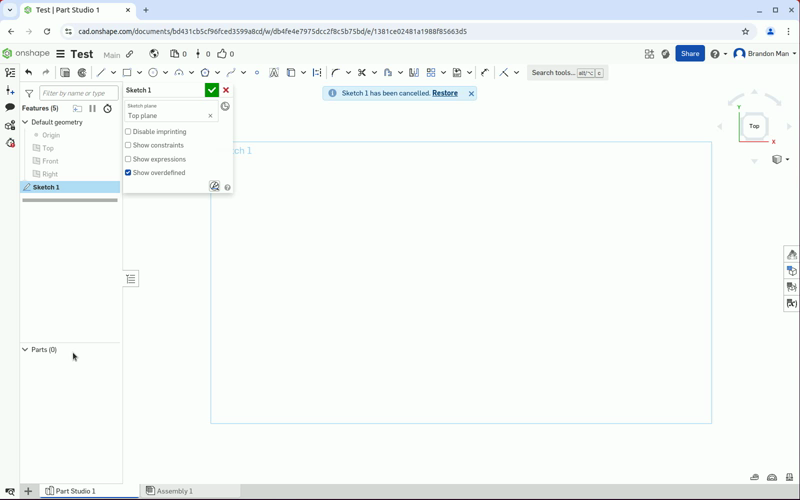
key(y)
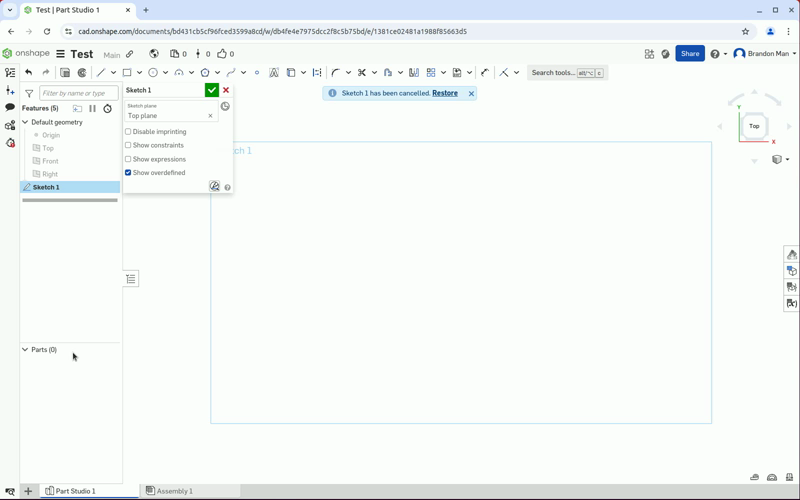
key(l)
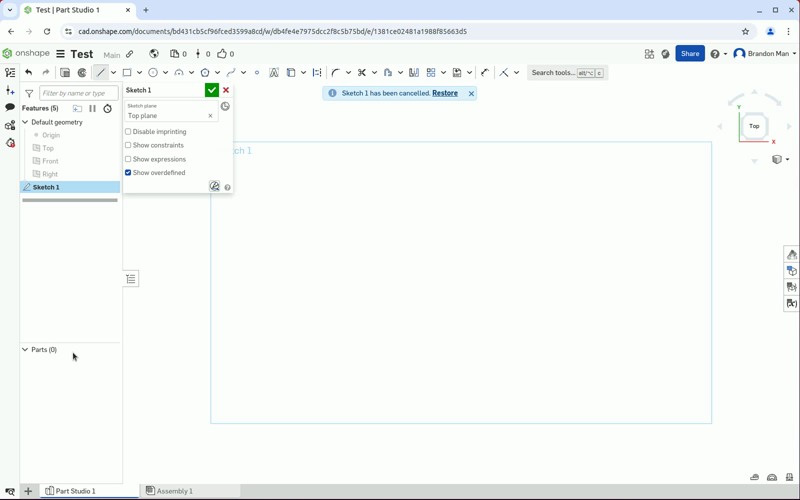
key_down(shift)
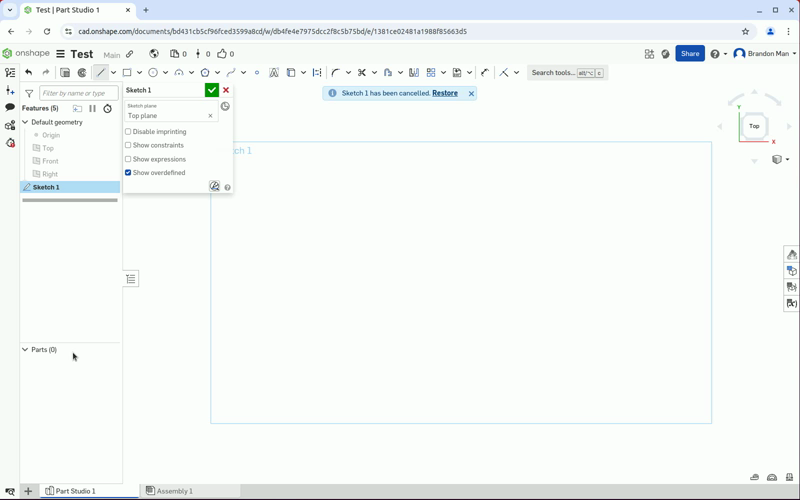
mouse_move(349, 282)
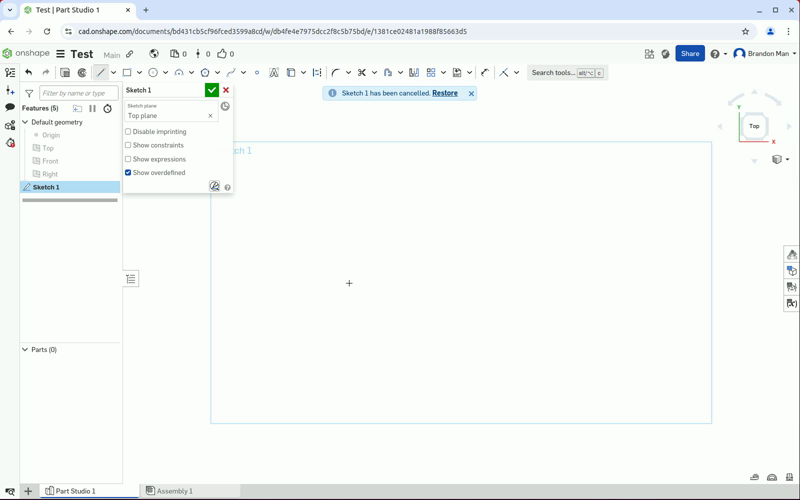
click(349, 282)
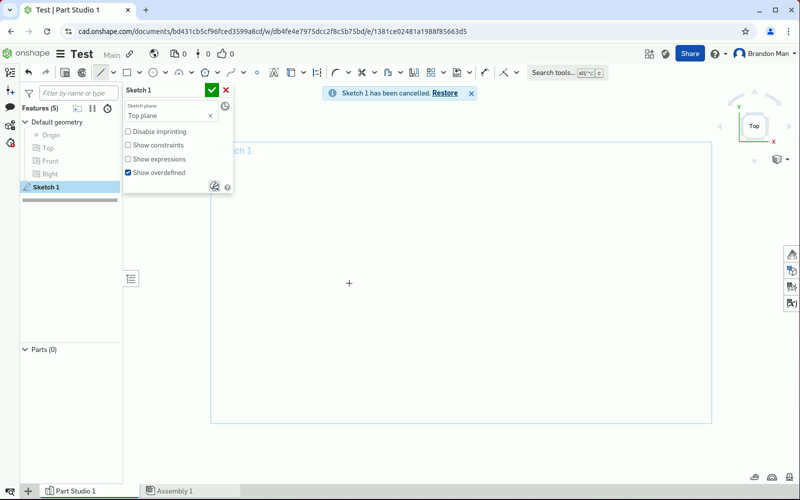
key_up(shift)
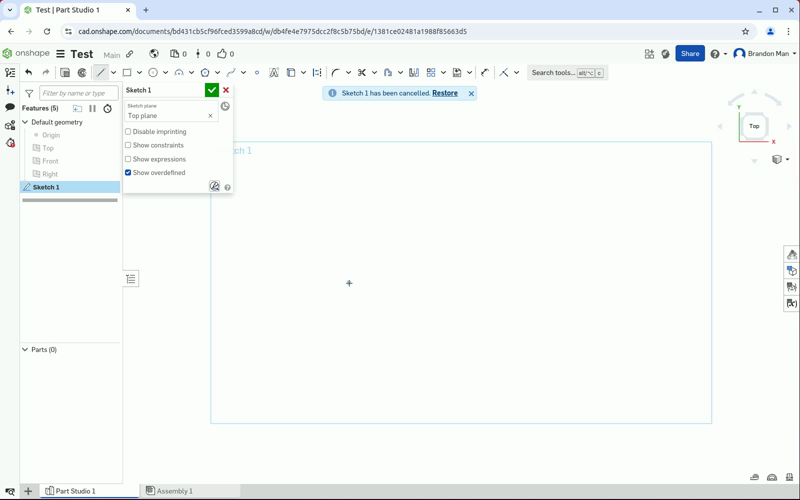
key_down(shift)
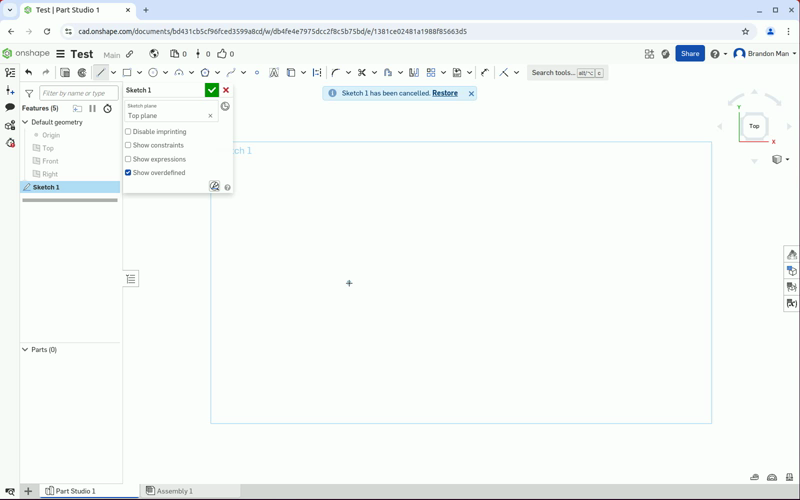
mouse_move(405, 378)
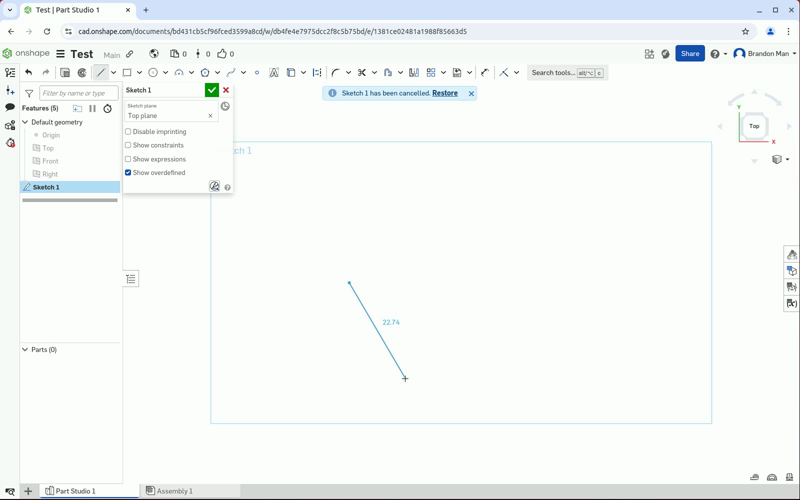
click(405, 378)
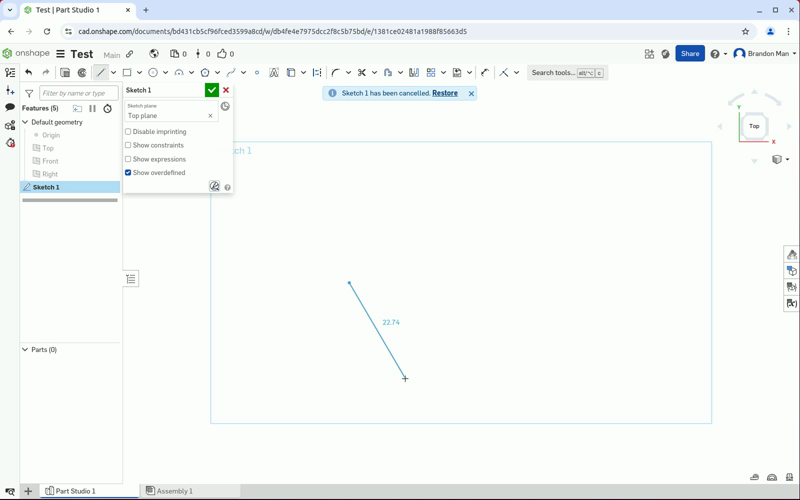
key_up(shift)
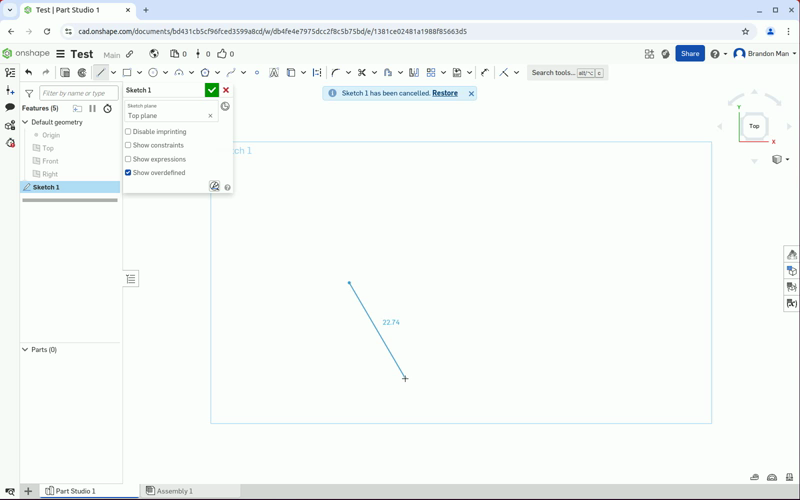
key_down(shift)
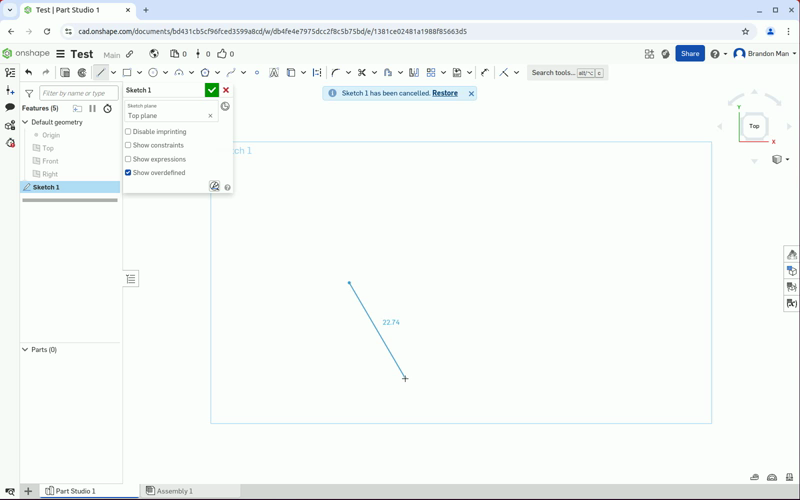
mouse_move(514, 378)
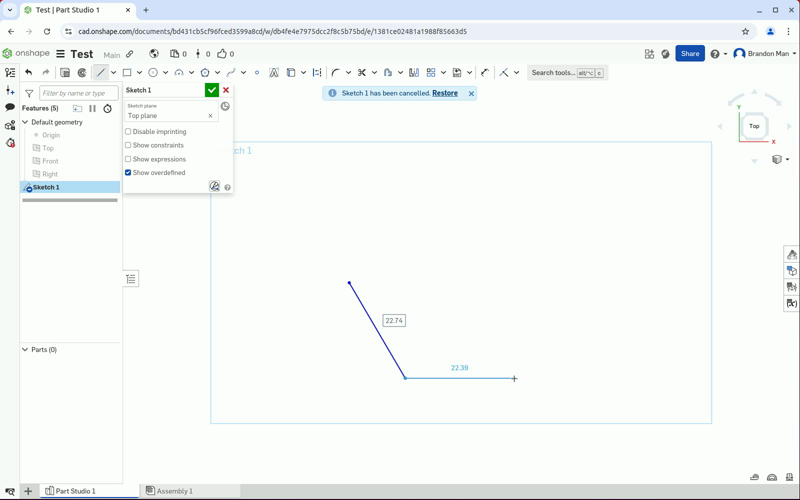
click(514, 378)
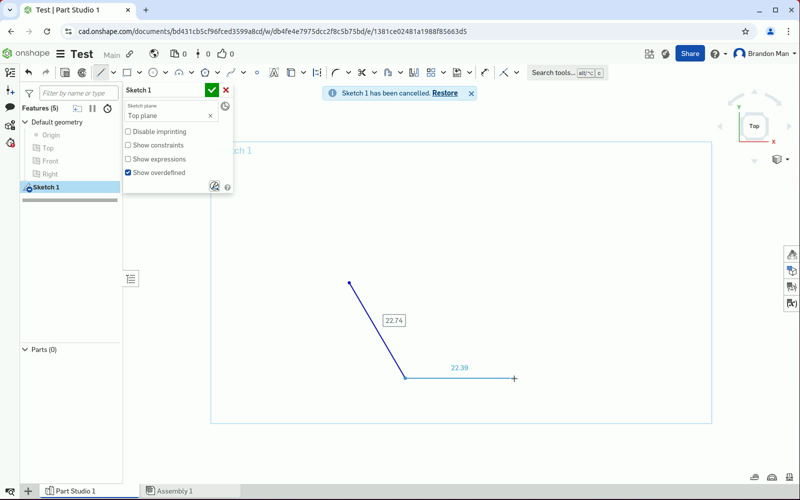
key_up(shift)
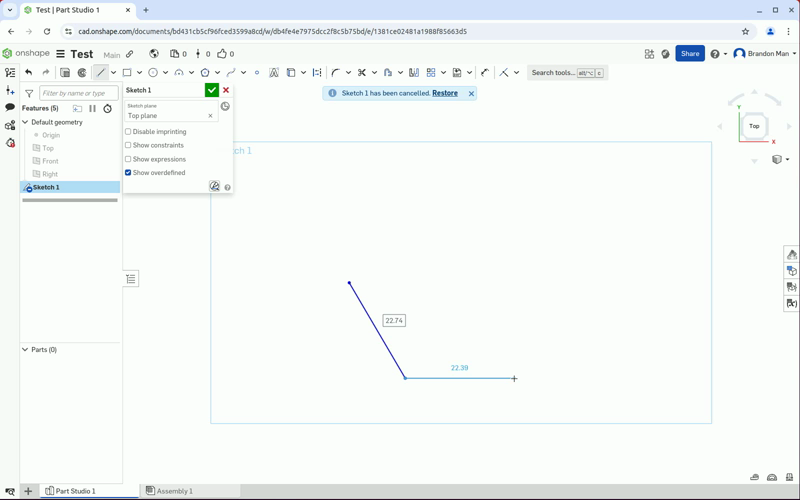
key_down(shift)
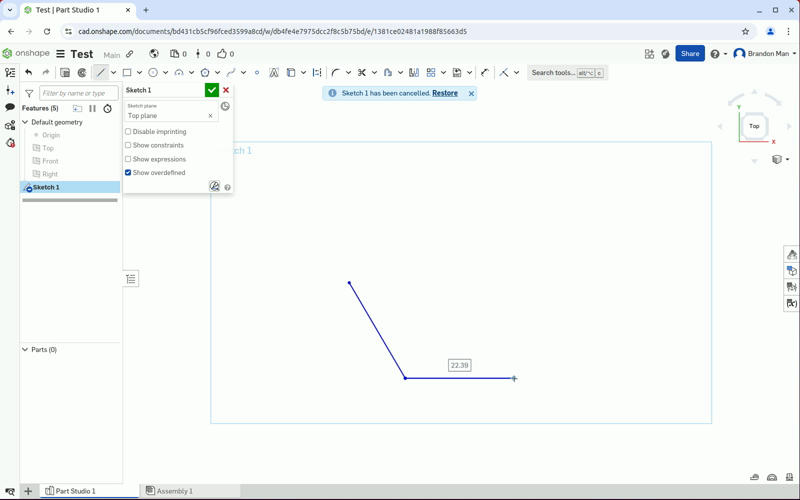
mouse_move(569, 282)
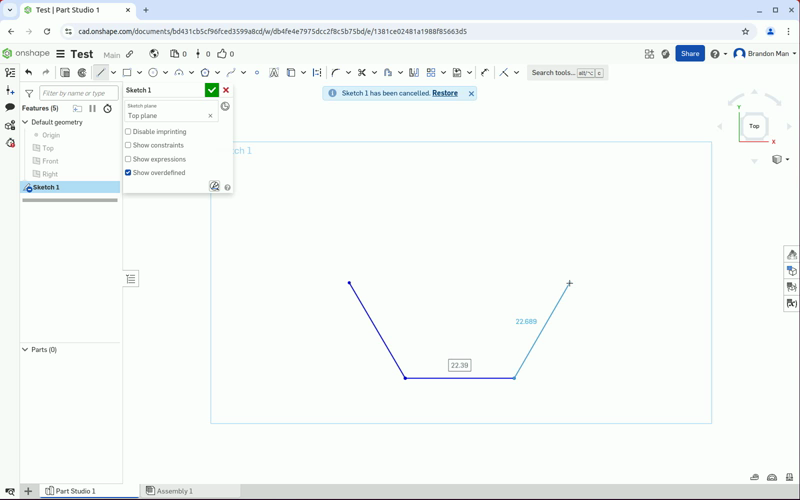
click(569, 282)
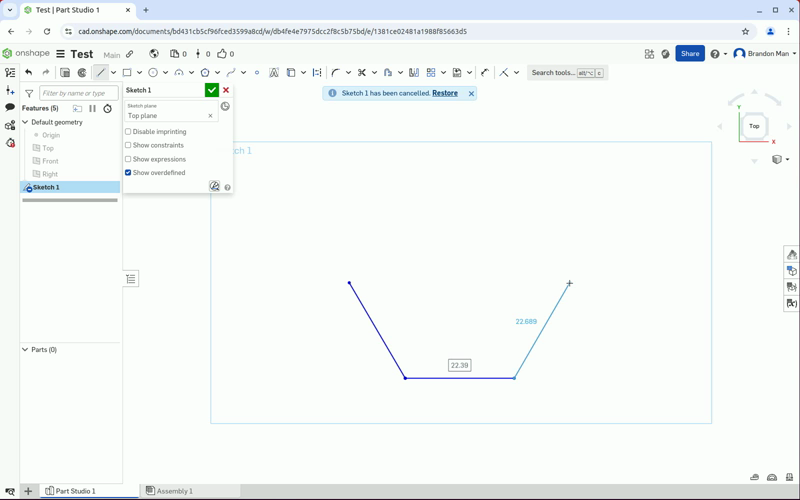
key_up(shift)
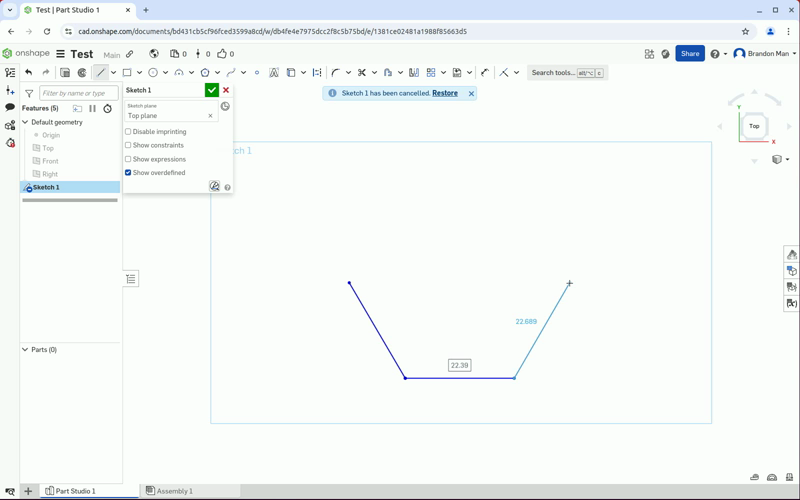
key_down(shift)
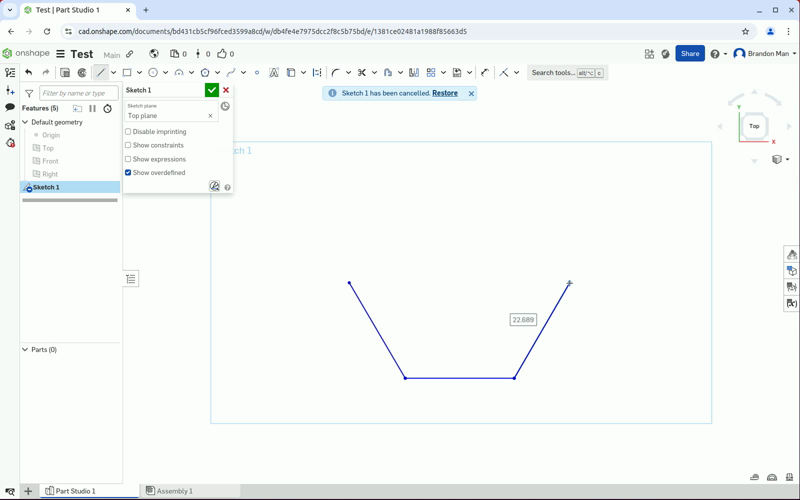
mouse_move(514, 187)
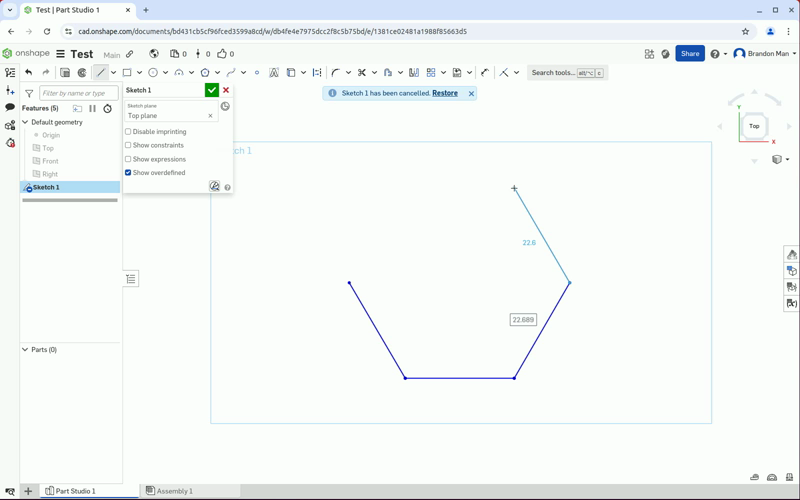
click(514, 187)
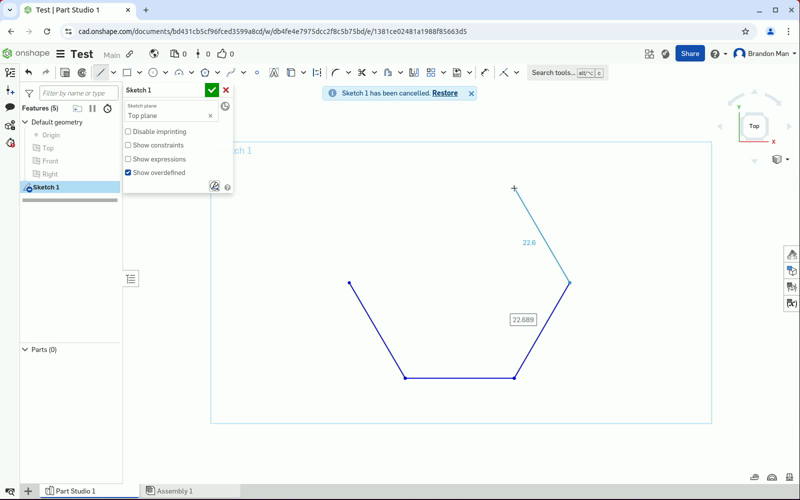
key_up(shift)
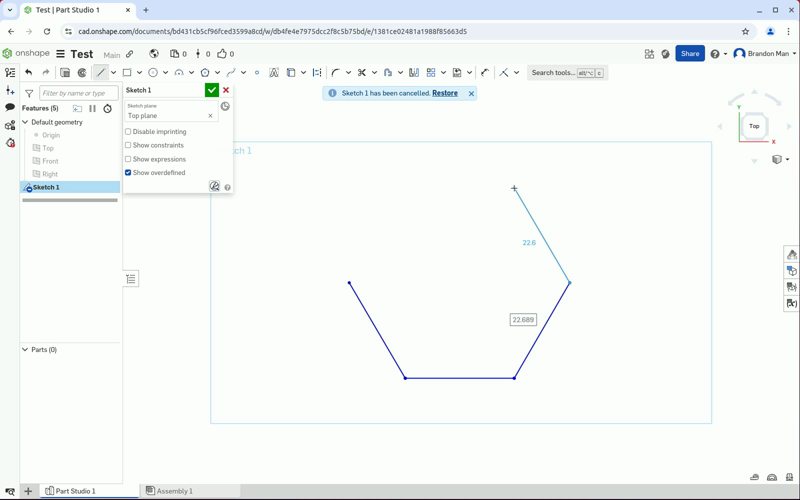
key_down(shift)
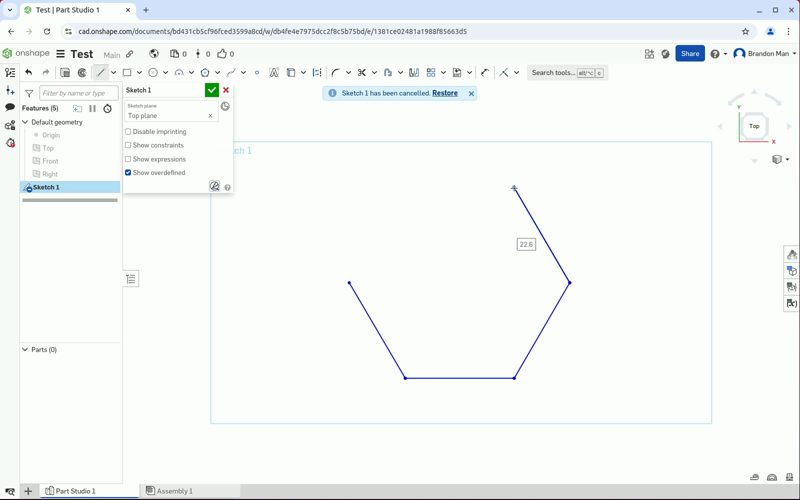
mouse_move(405, 187)
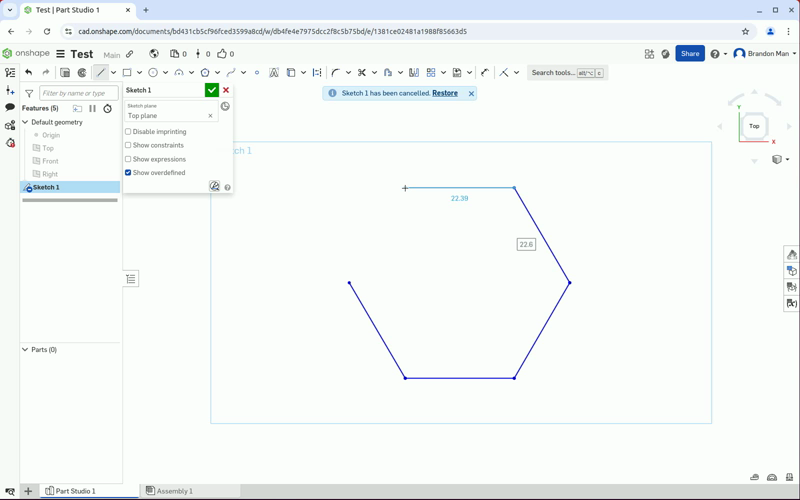
click(405, 187)
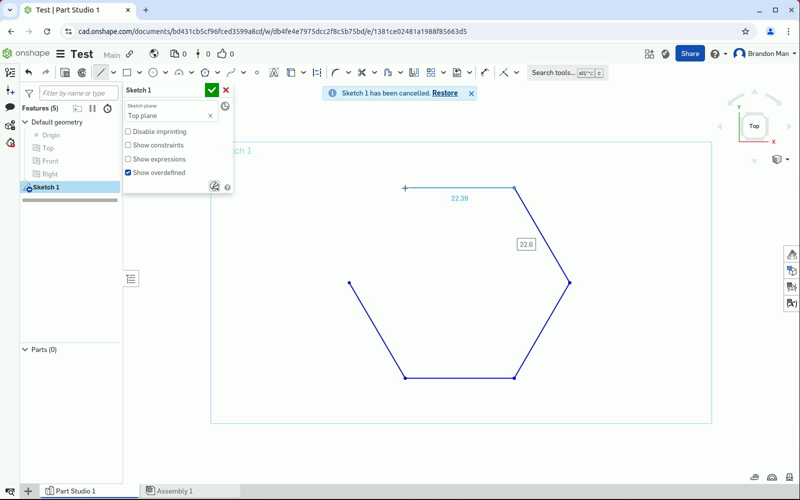
key_up(shift)
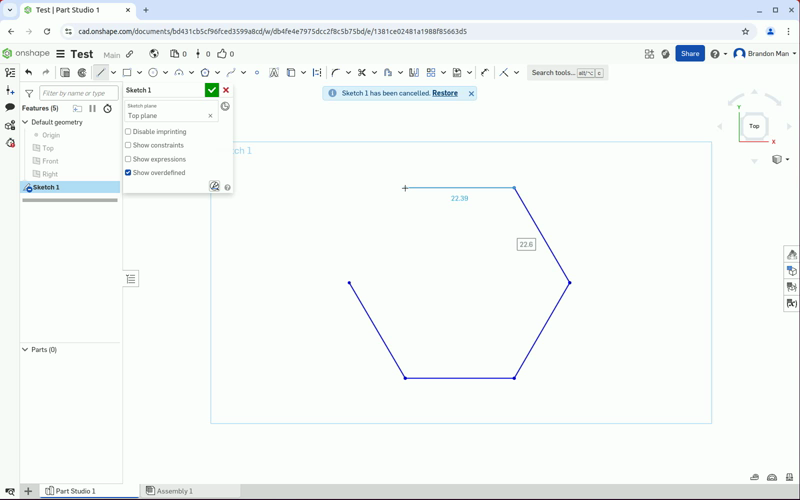
key_down(shift)
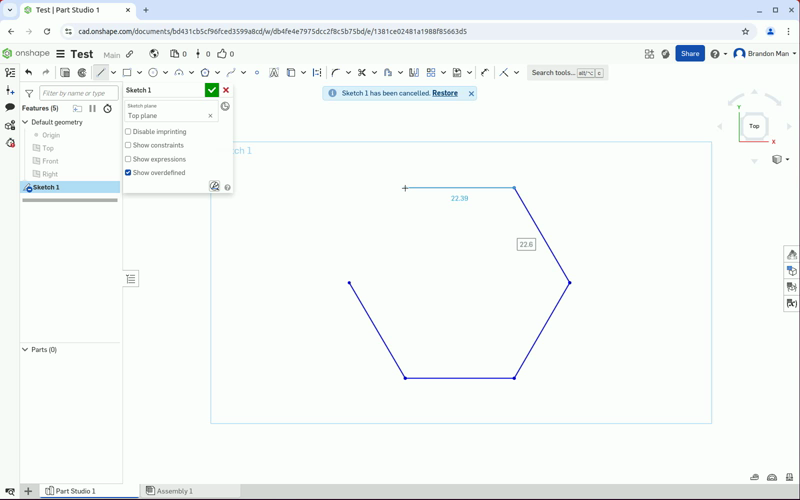
mouse_move(349, 282)
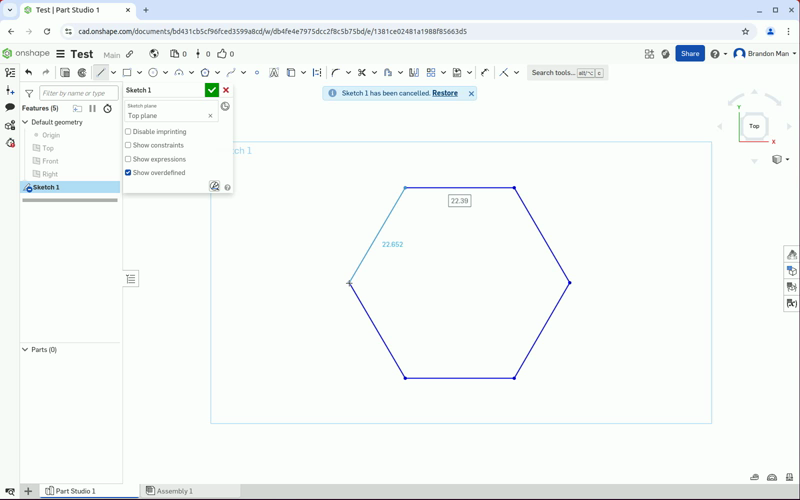
key_up(shift)
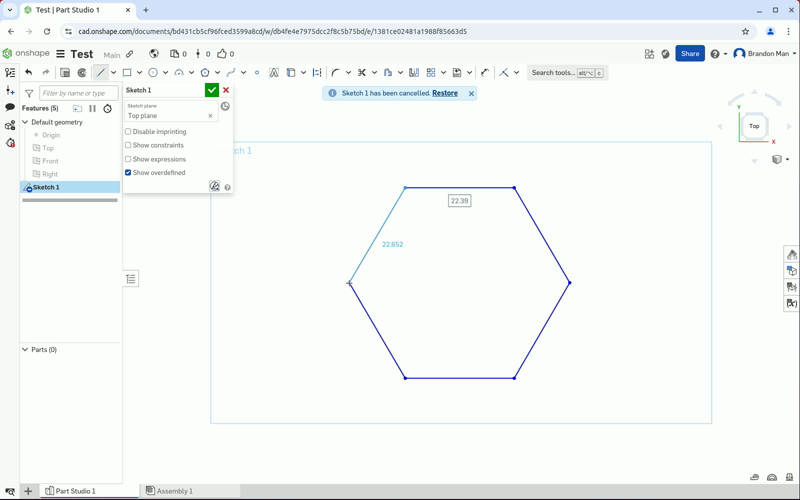
click(349, 282)
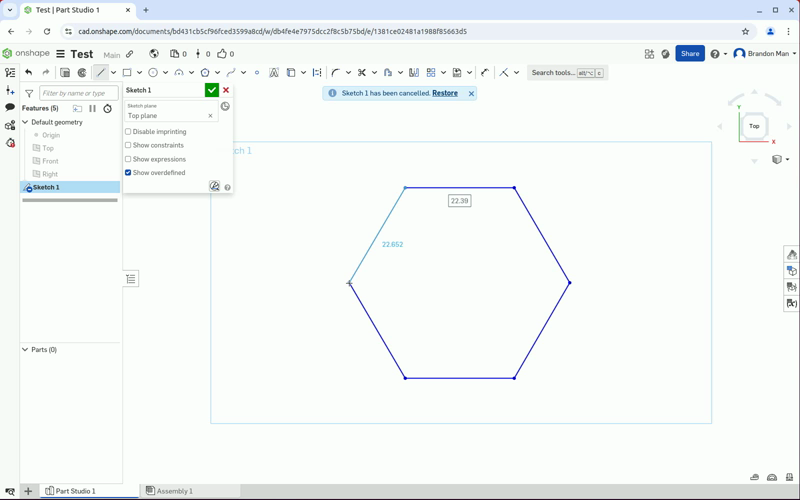
key(esc)
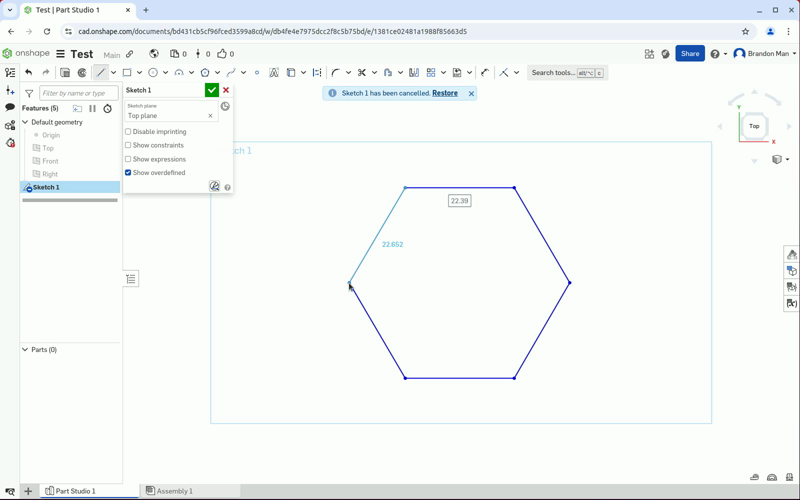
mouse_move(410, 325)
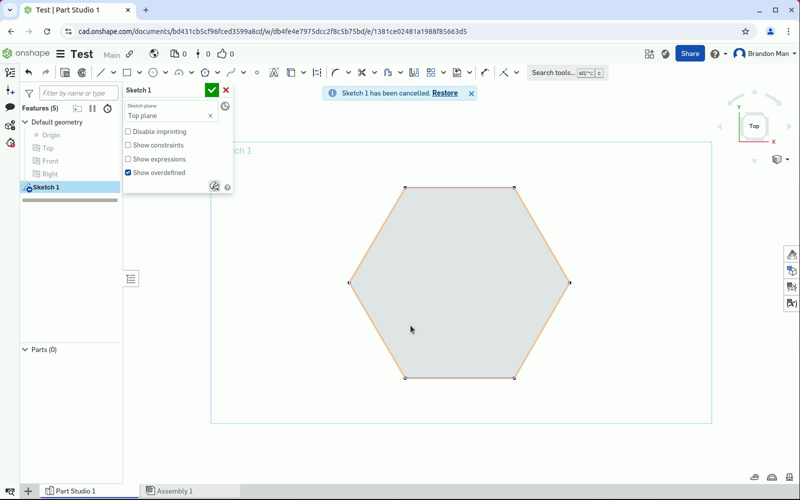
click(410, 325)
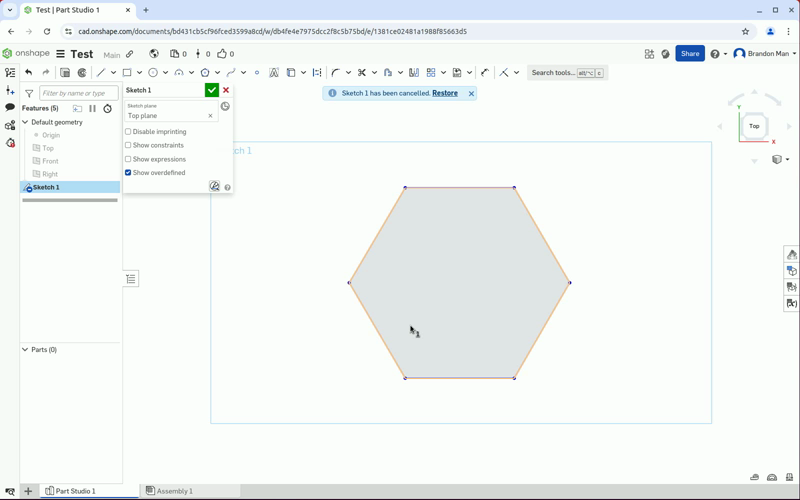
mouse_move(73, 352)
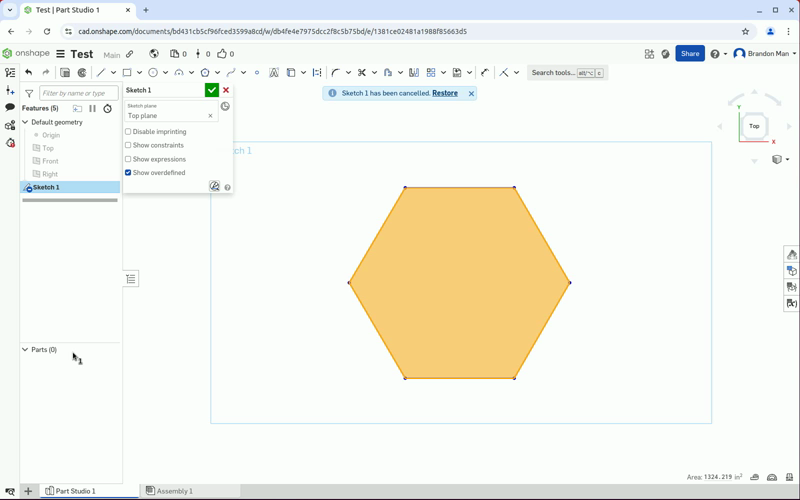
key(shift+y)
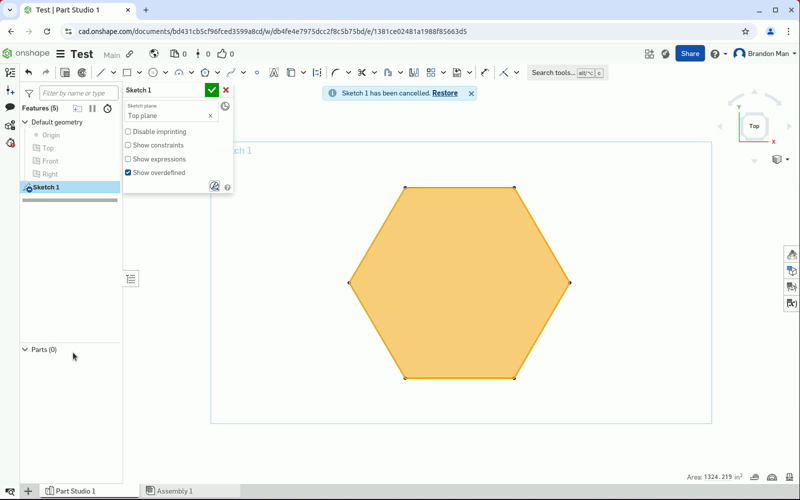
key(shift+e)
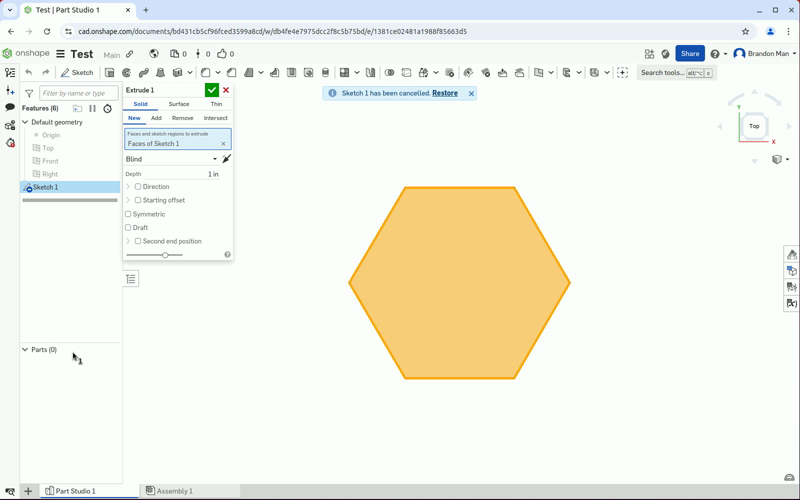
mouse_move(143, 106)
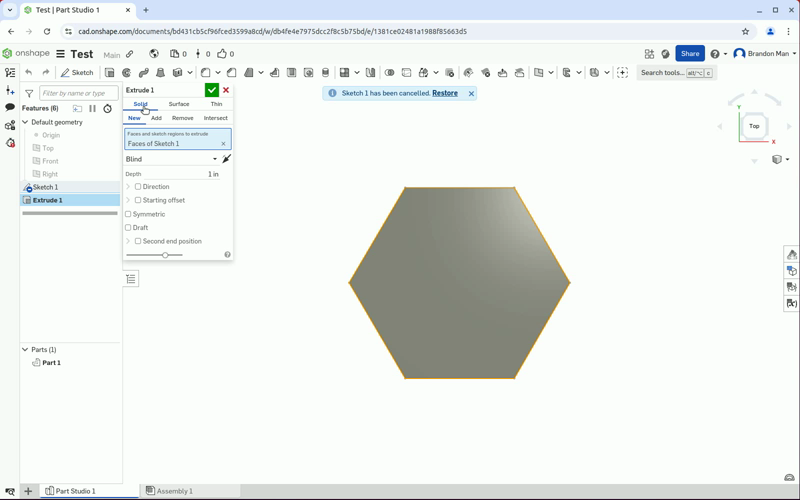
click(143, 106)
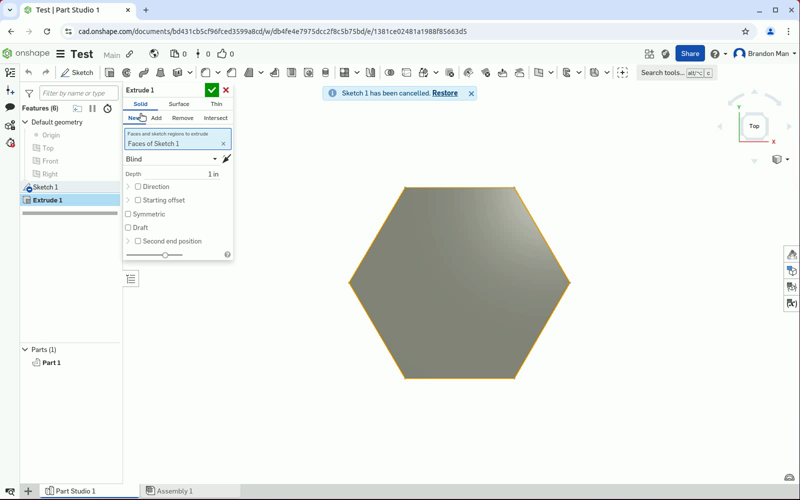
mouse_move(137, 120)
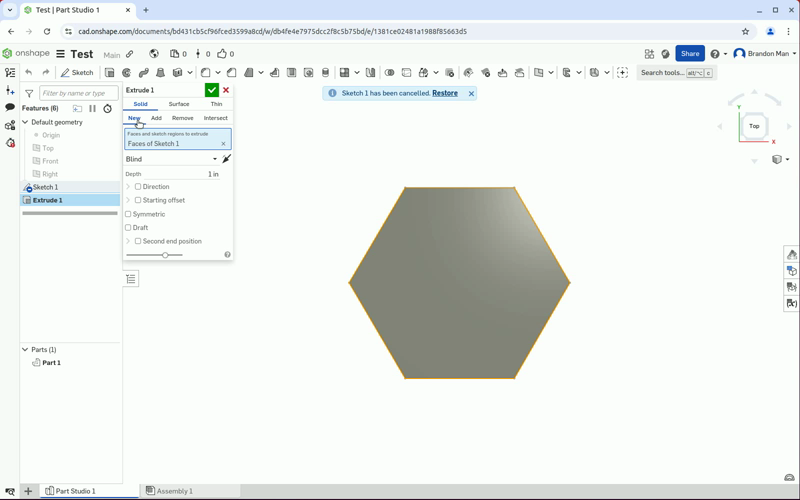
click(137, 120)
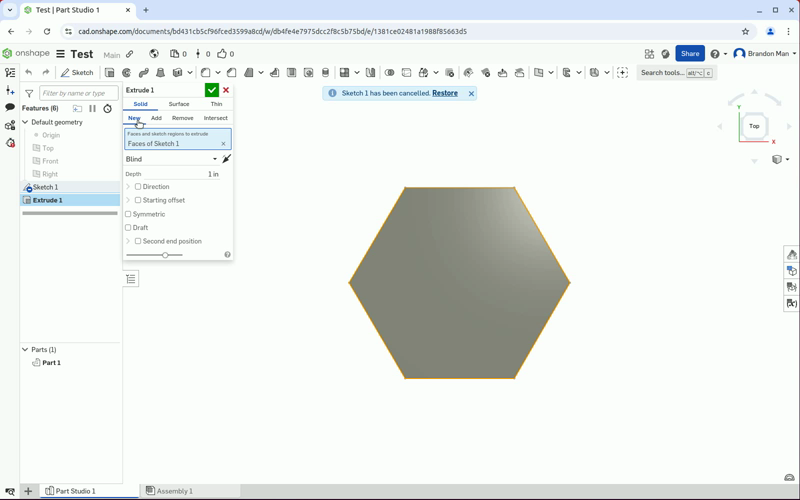
key(tab, 4)
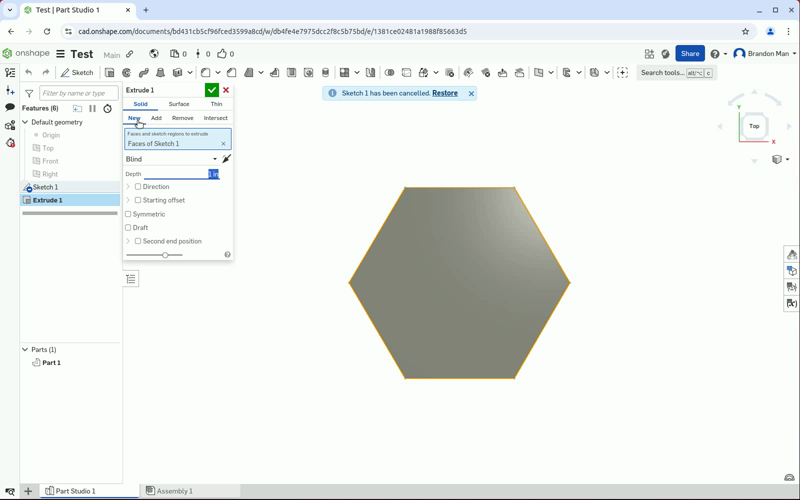
text(15.405)
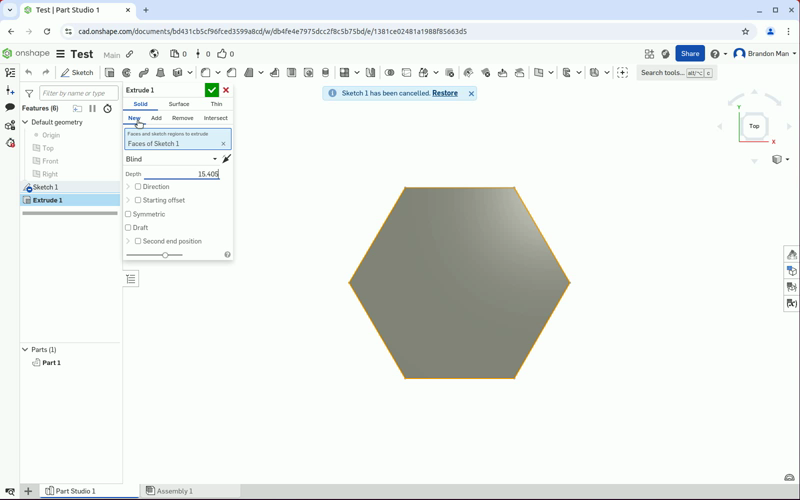
key(enter)
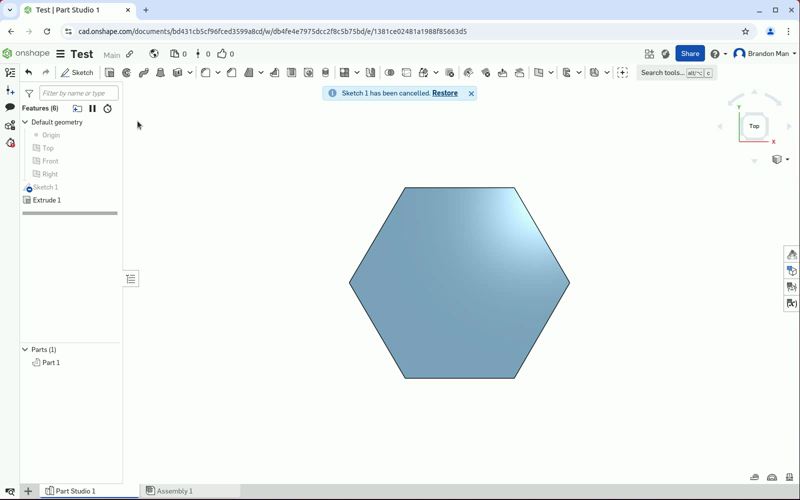
key(shift+h)
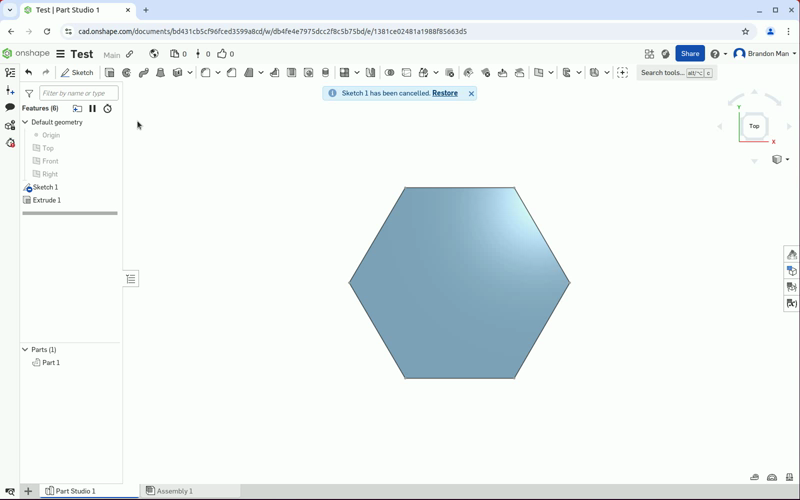
key(shift+h)
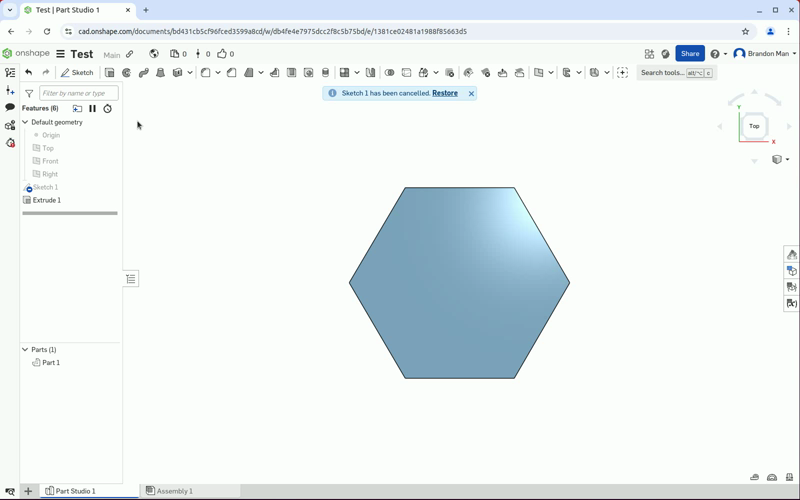
mouse_move(73, 189)
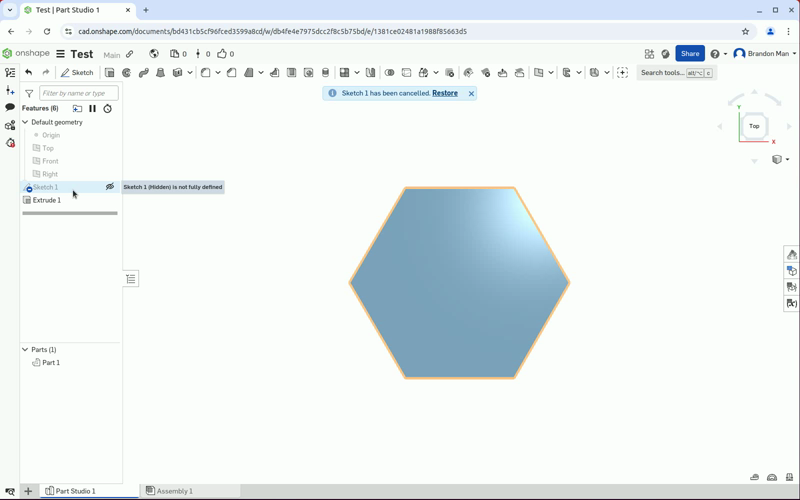
click(73, 189)
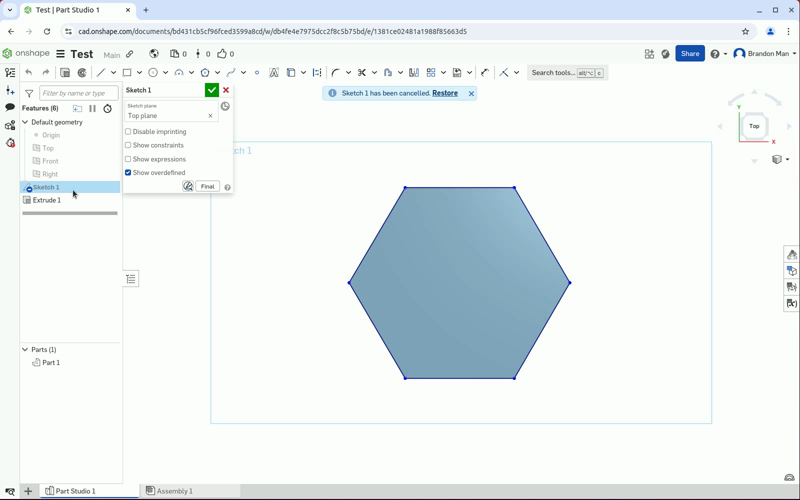
mouse_move(229, 92)
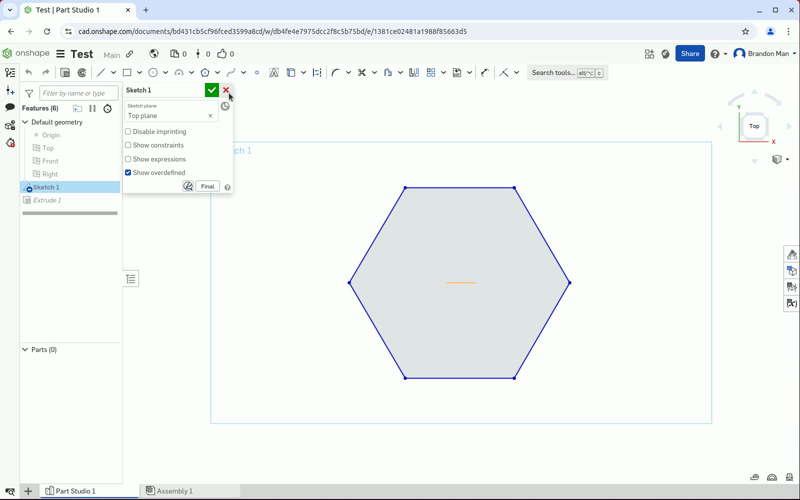
click(229, 92)
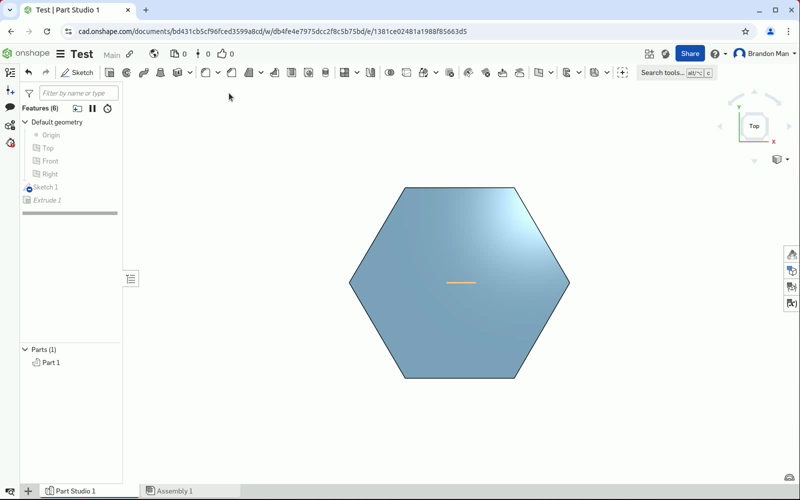
mouse_move(541, 75)
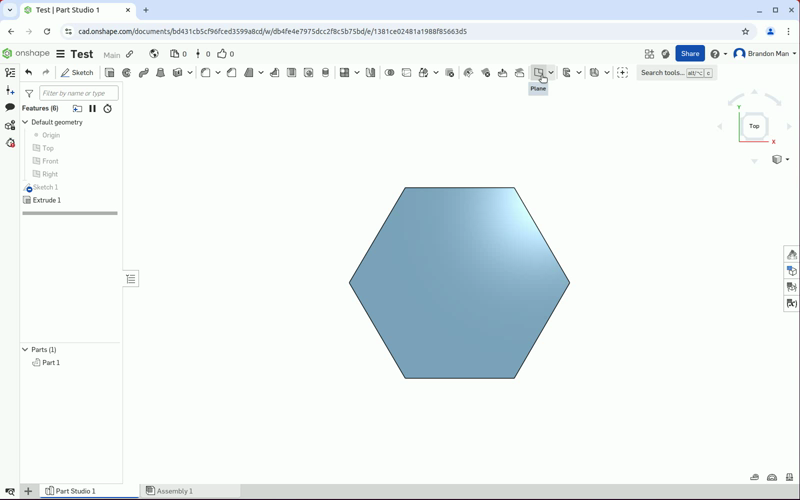
click(541, 75)
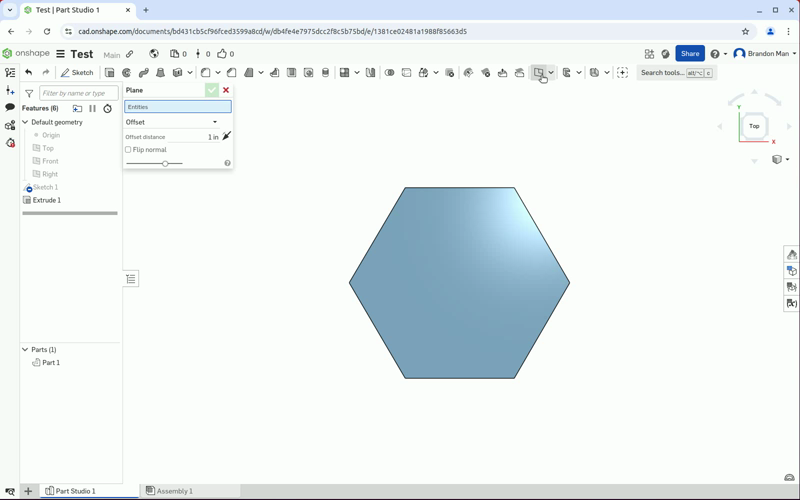
mouse_move(73, 150)
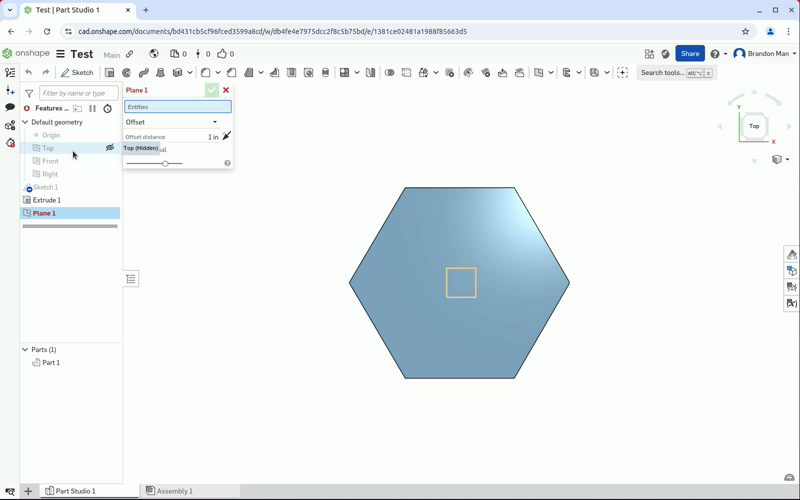
click(73, 150)
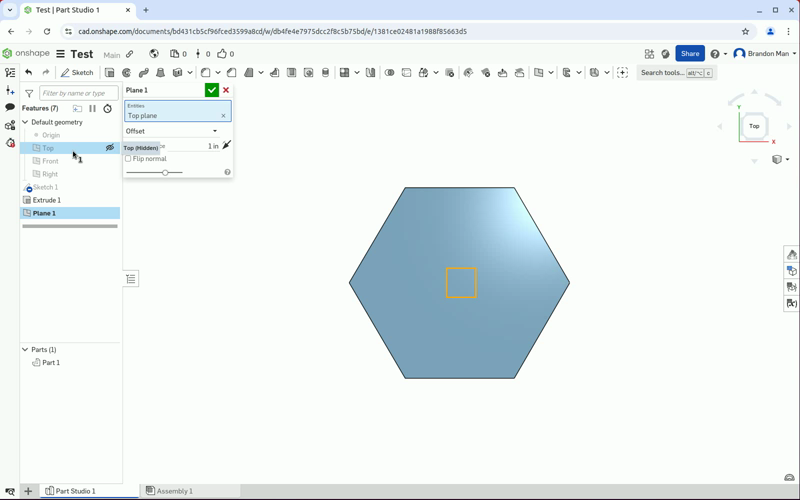
key(tab, 2)
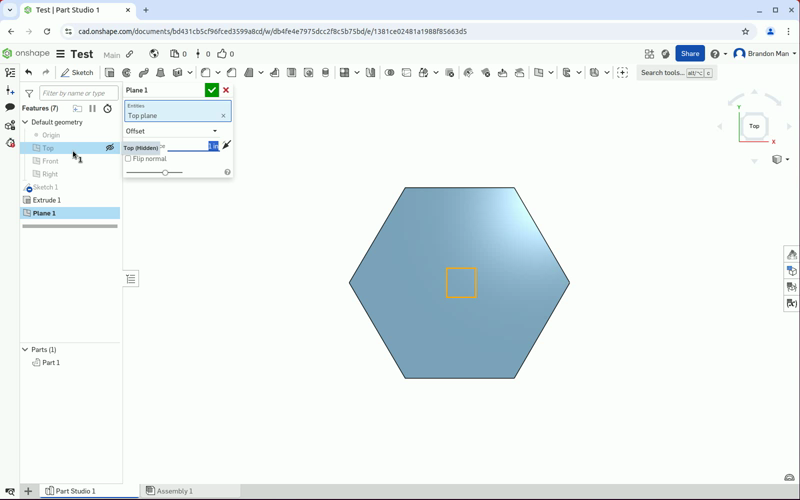
text(15.405)
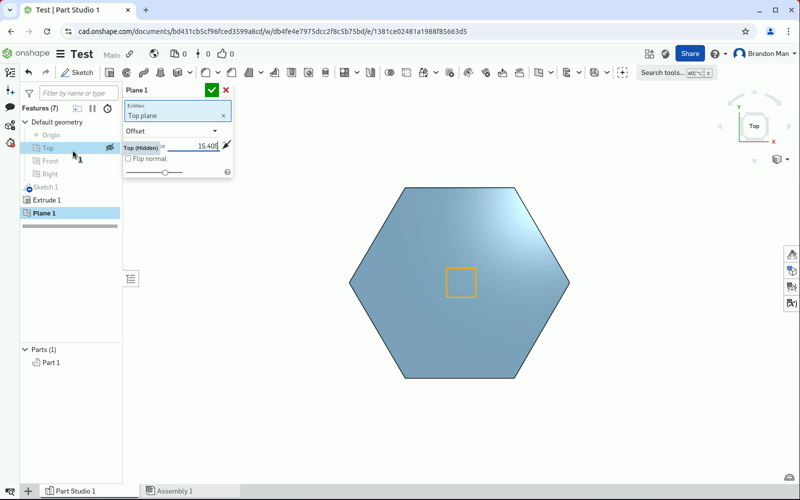
key(enter, 2)
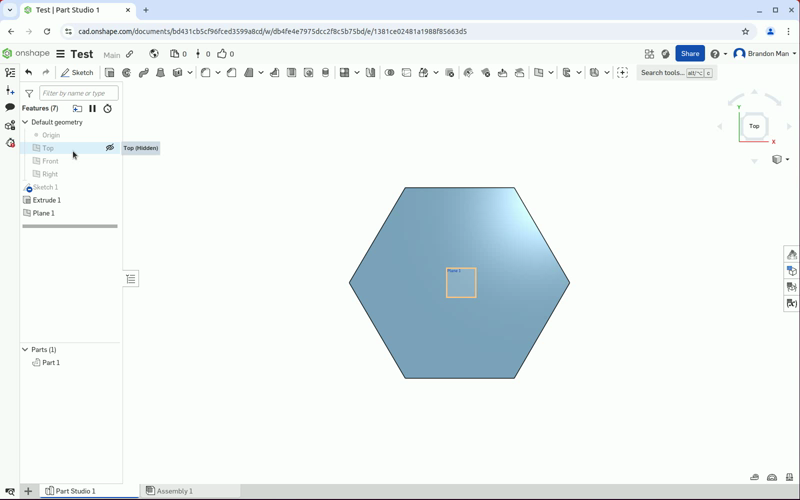
key(shift+s)
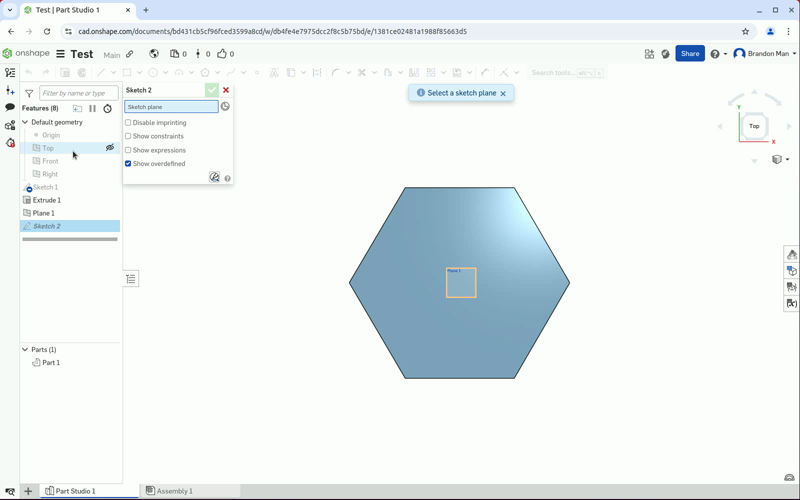
mouse_move(73, 215)
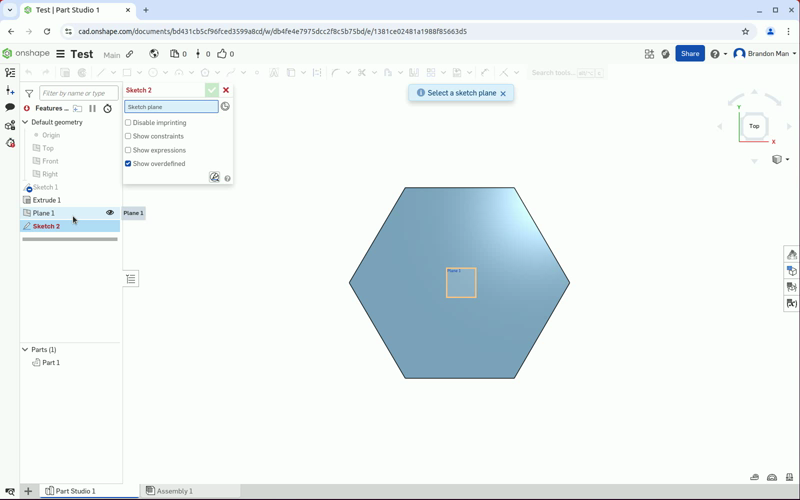
click(73, 215)
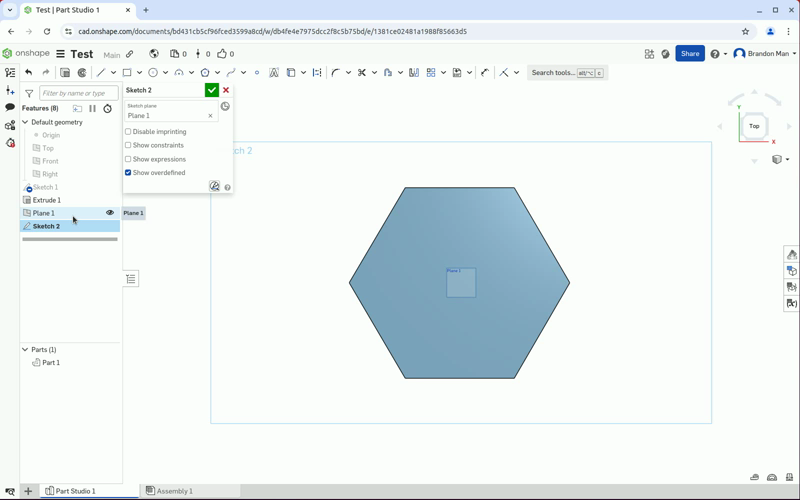
mouse_move(73, 352)
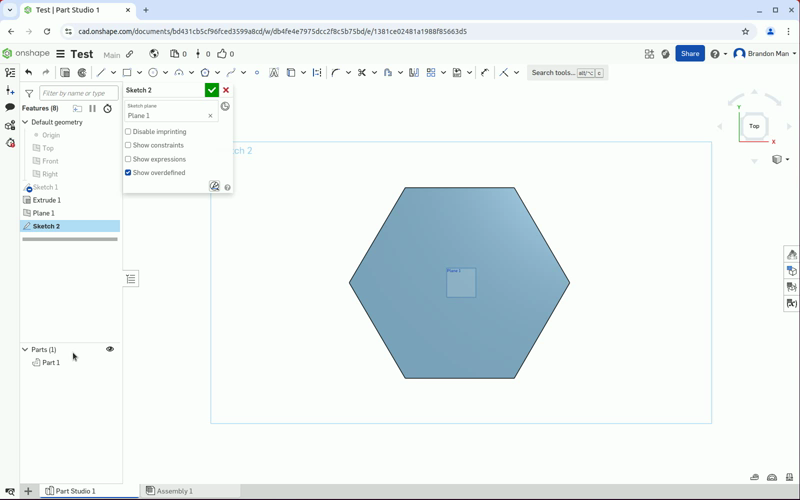
key(y)
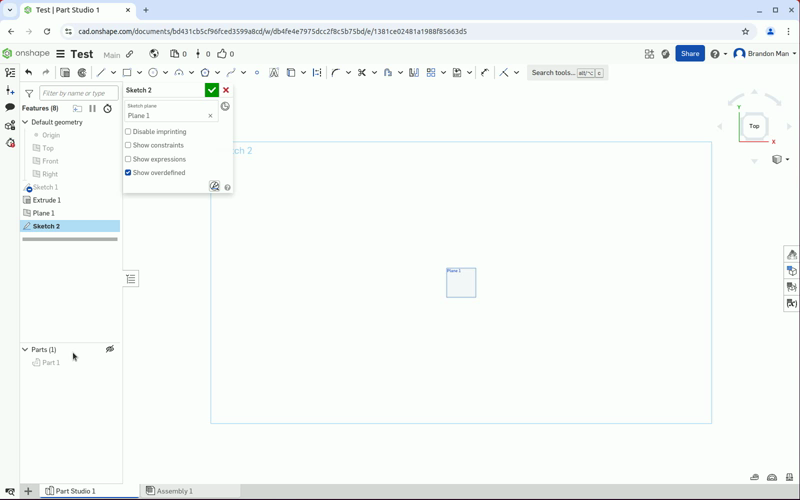
key(c)
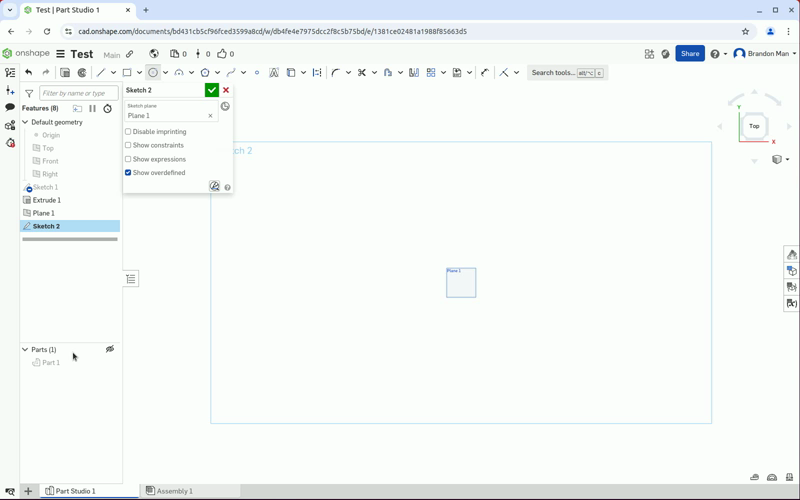
key_down(shift)
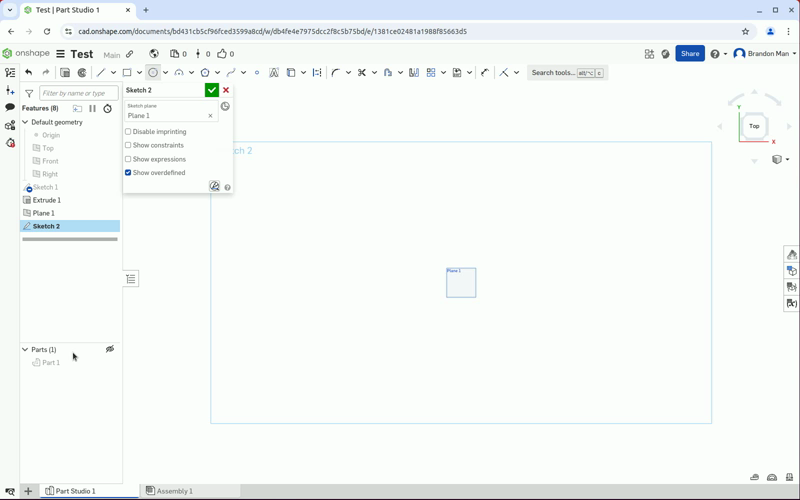
mouse_move(461, 282)
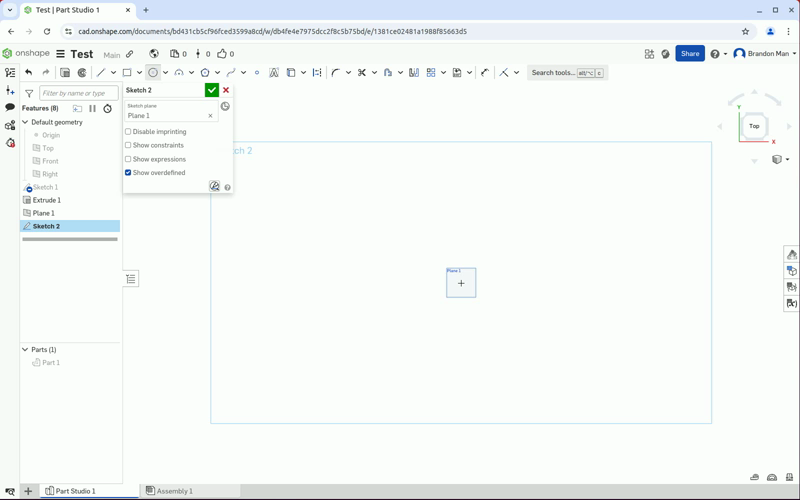
click(461, 282)
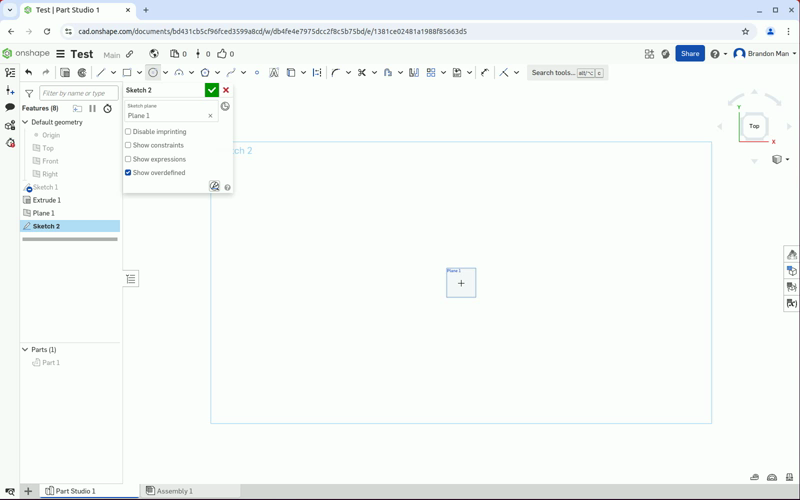
key_up(shift)
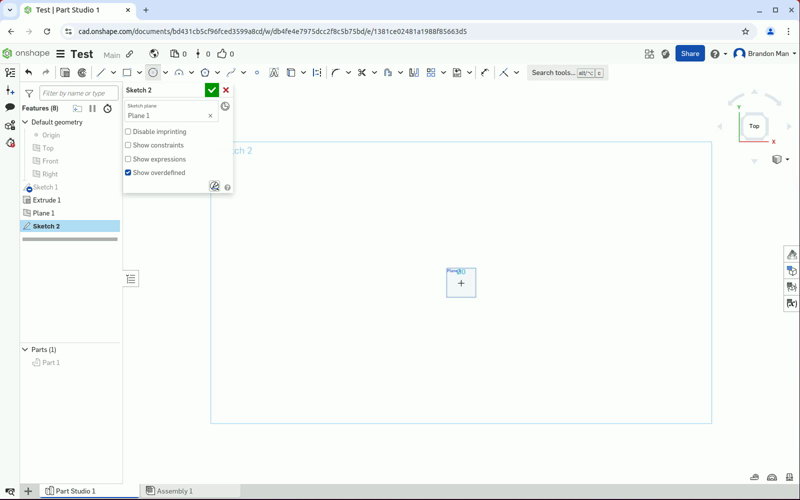
mouse_move(552, 282)
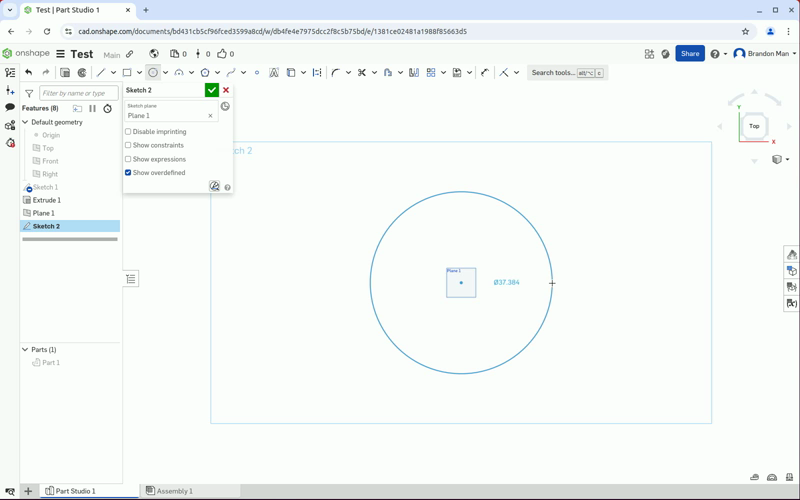
click(552, 282)
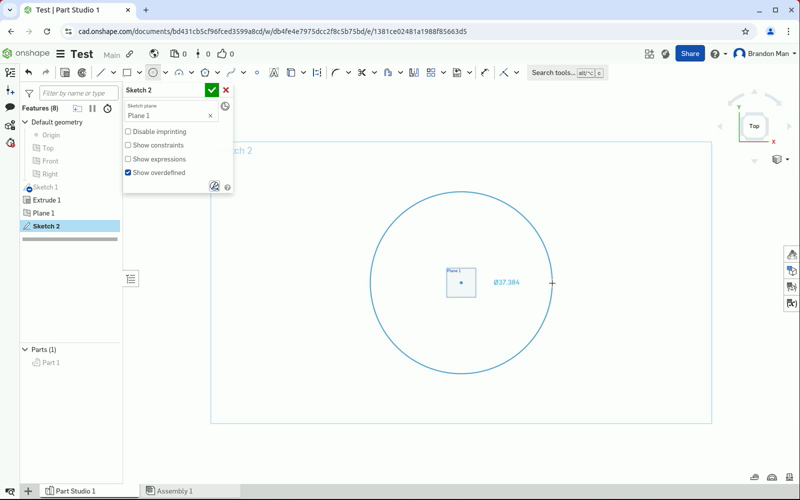
key(esc)
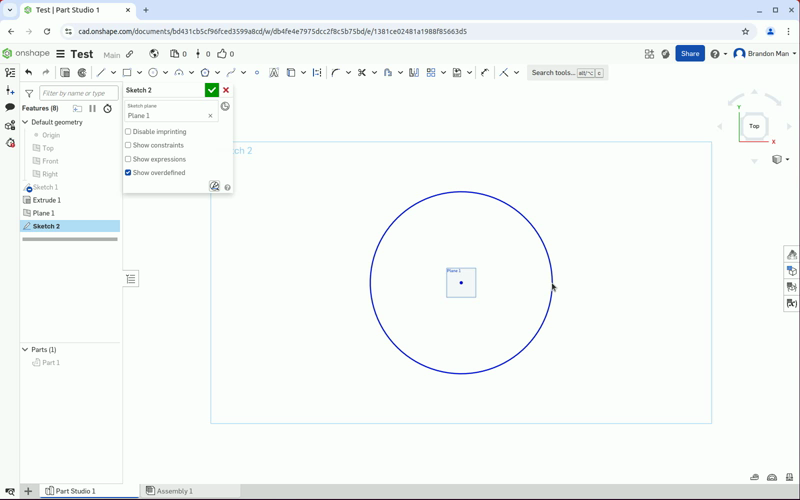
mouse_move(440, 274)
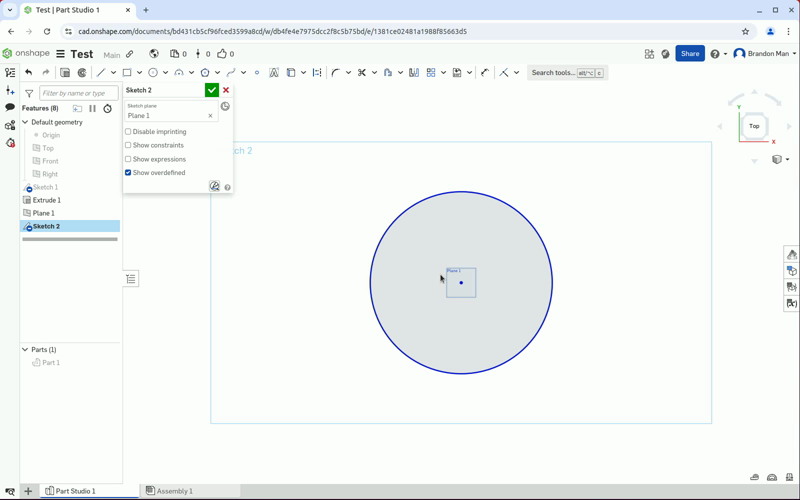
click(440, 274)
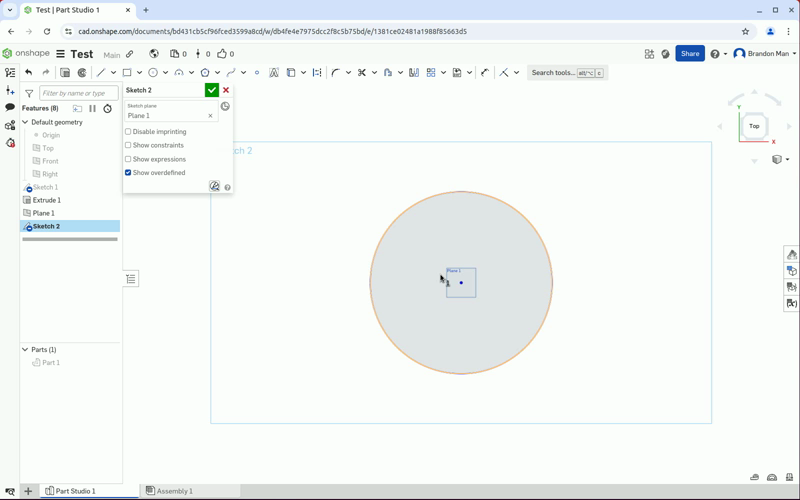
mouse_move(73, 352)
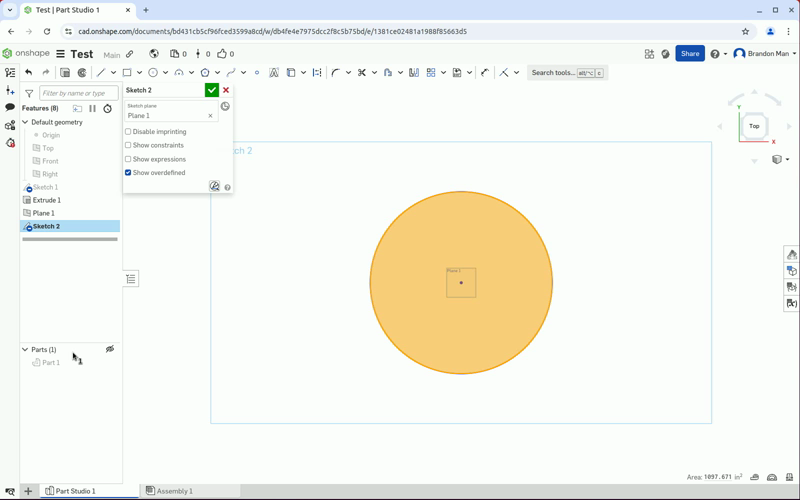
key(shift+y)
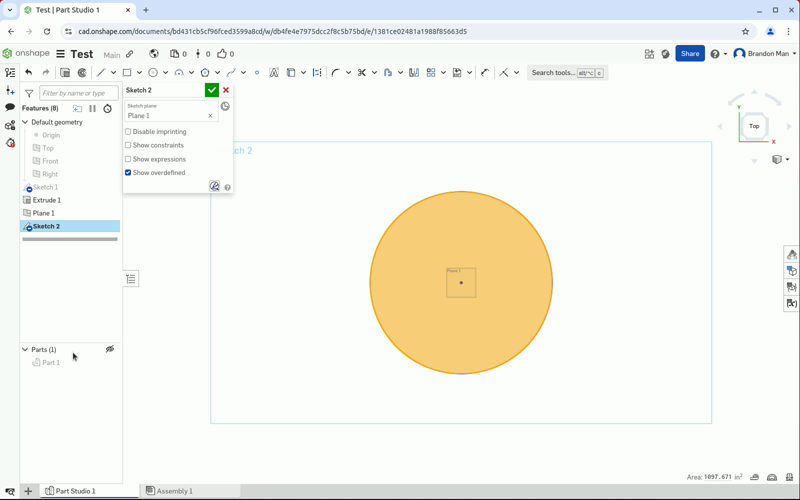
key(shift+e)
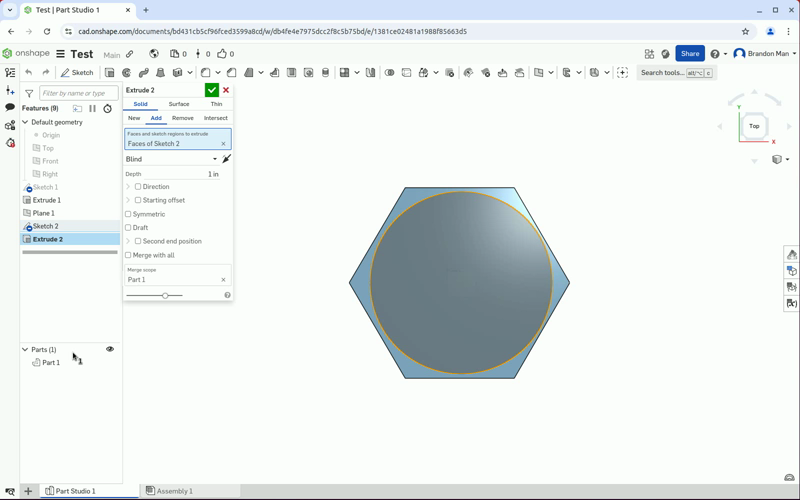
mouse_move(143, 106)
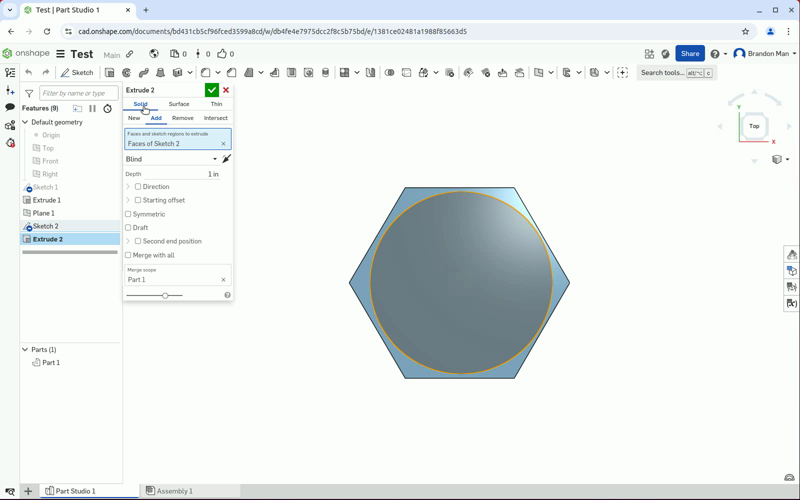
click(143, 106)
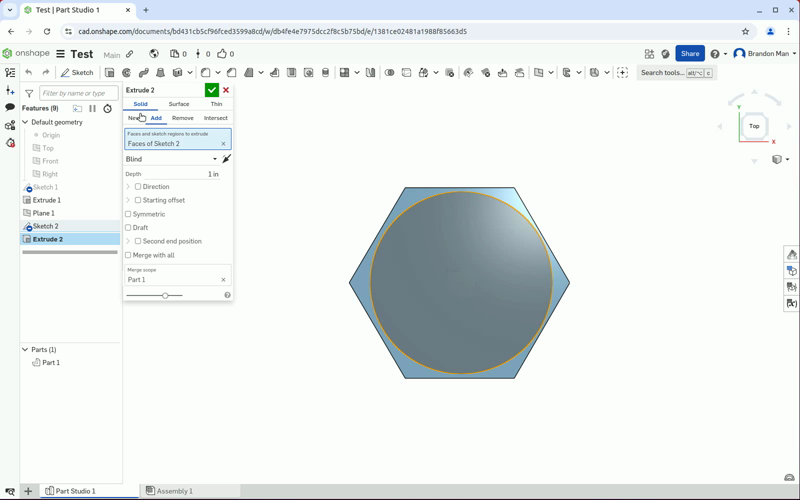
mouse_move(137, 120)
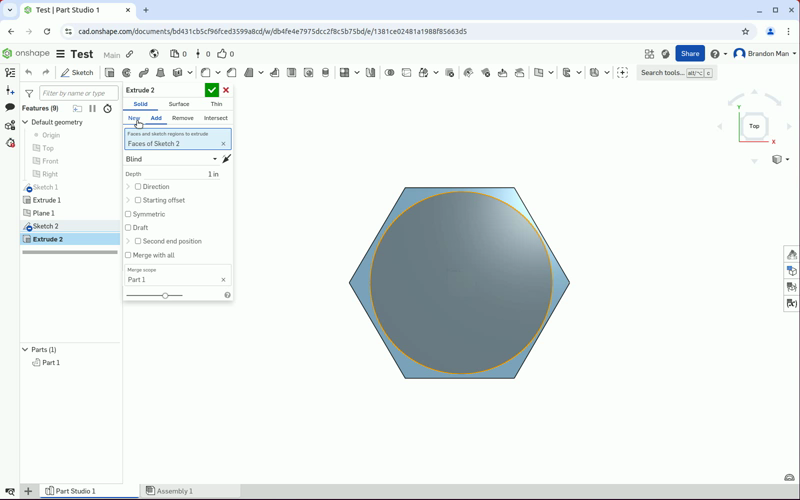
click(137, 120)
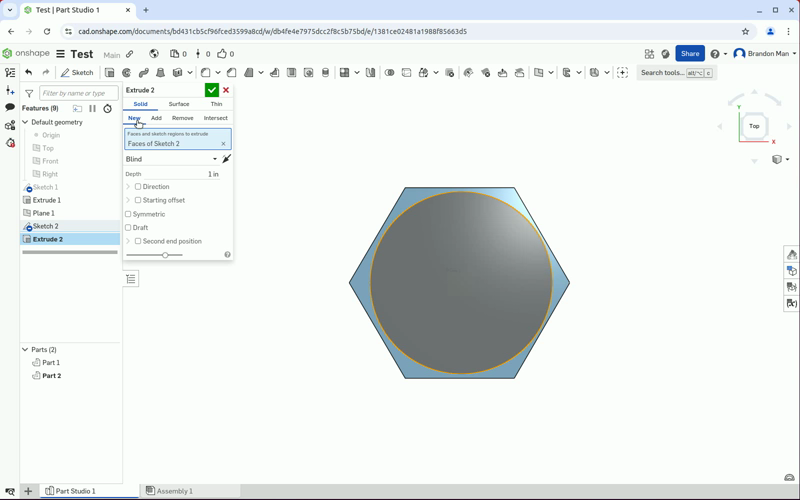
key(tab, 4)
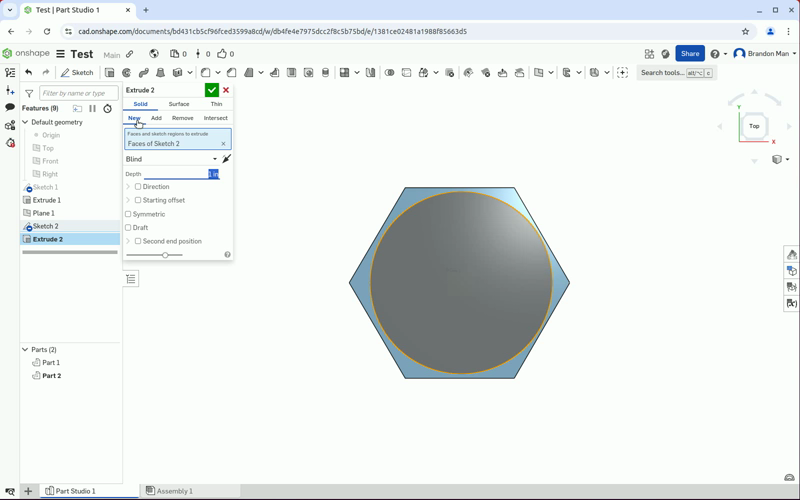
text(7.703)
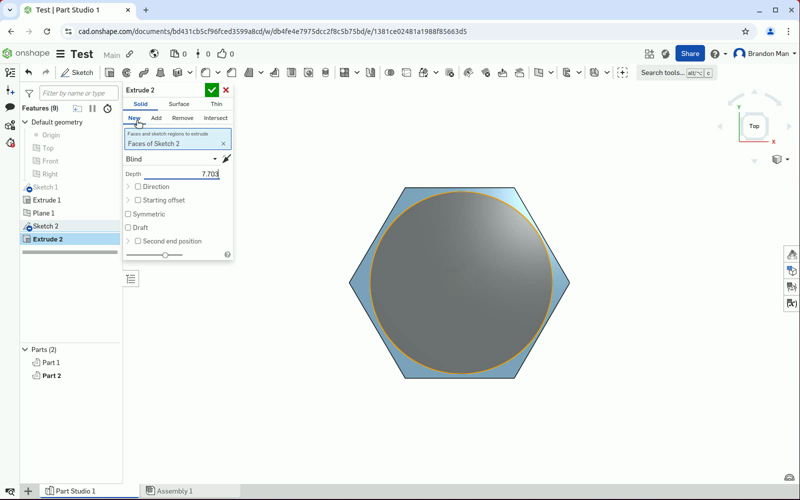
key(enter)
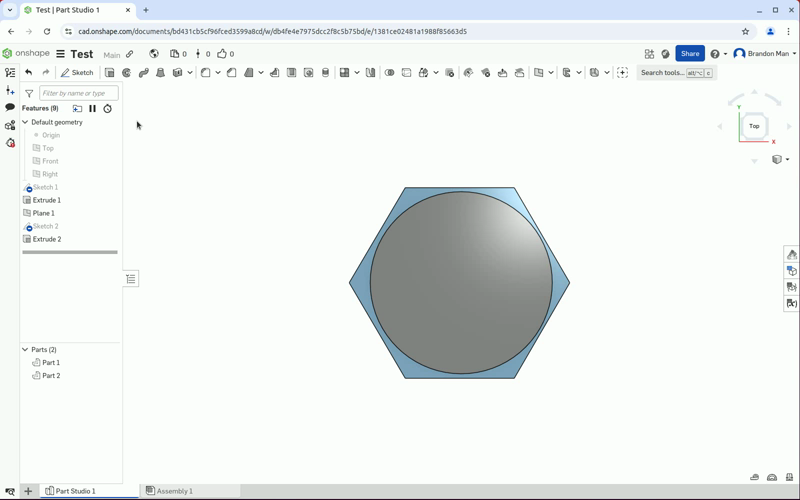
key(shift+h)
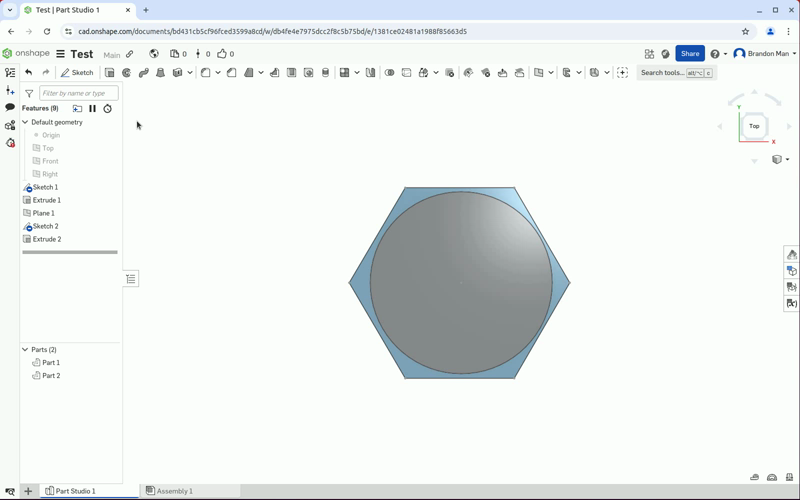
key(shift+h)
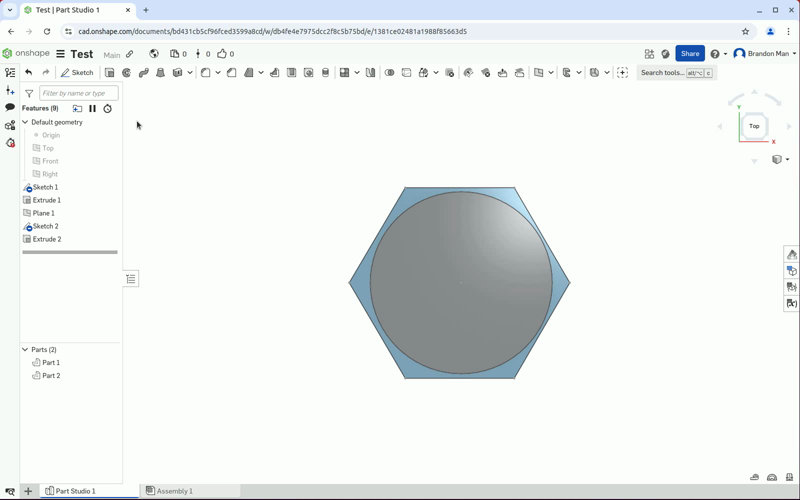
key(shift+7)
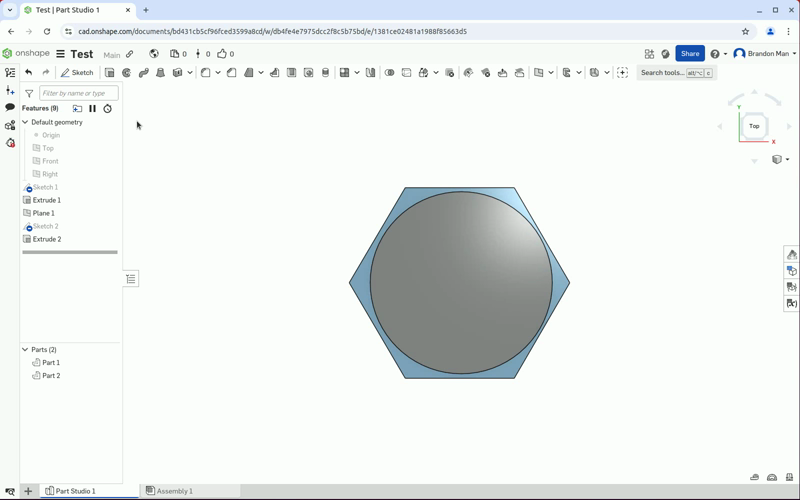
key(up, 3)
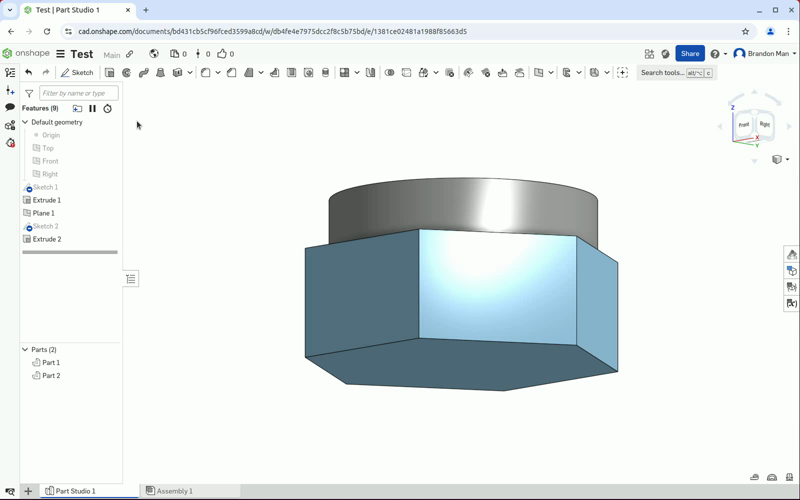
key(left, 3)
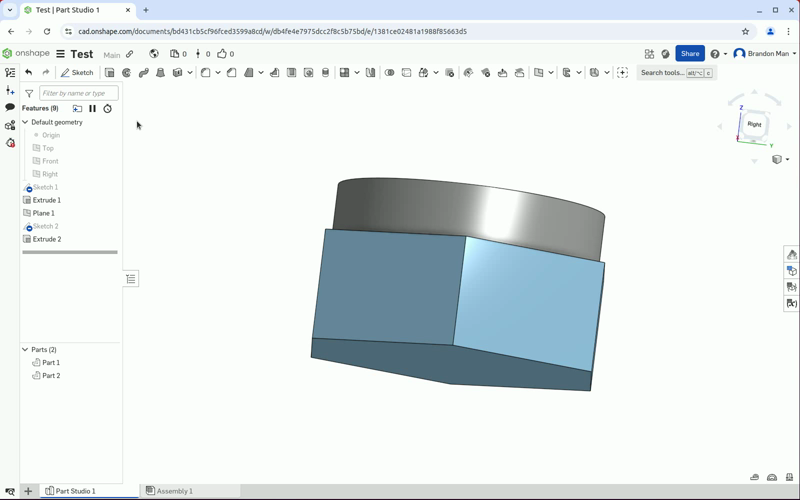
key(right, 3)
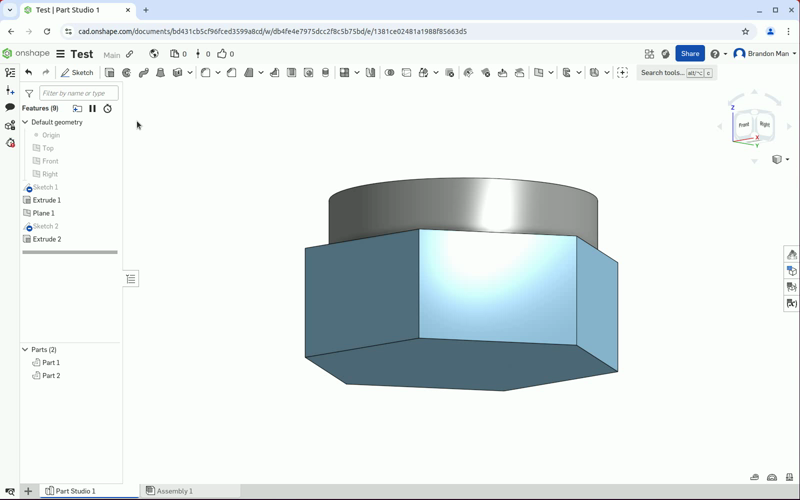
key(down, 3)
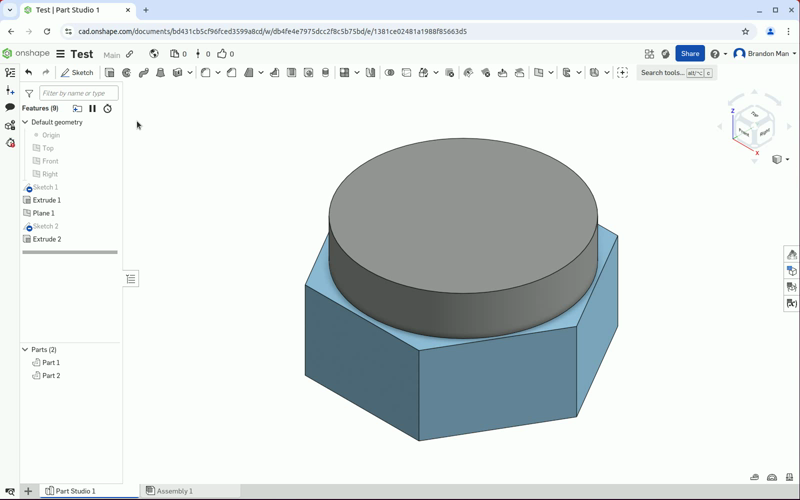
mouse_move(73, 189)
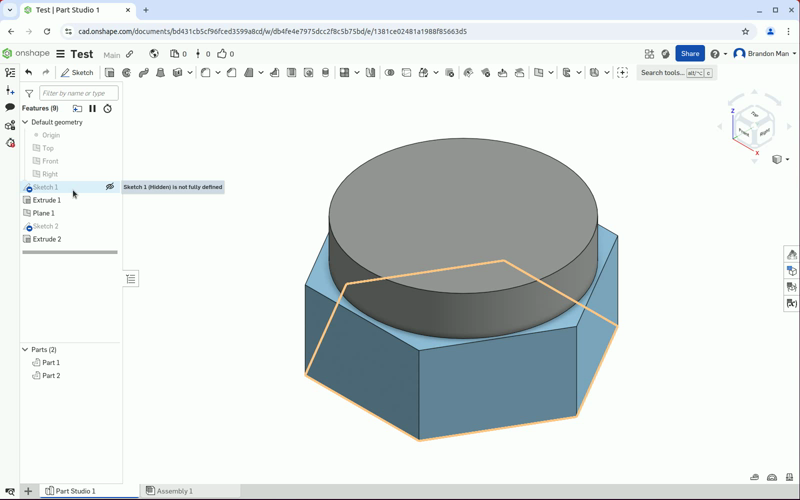
click(73, 189)